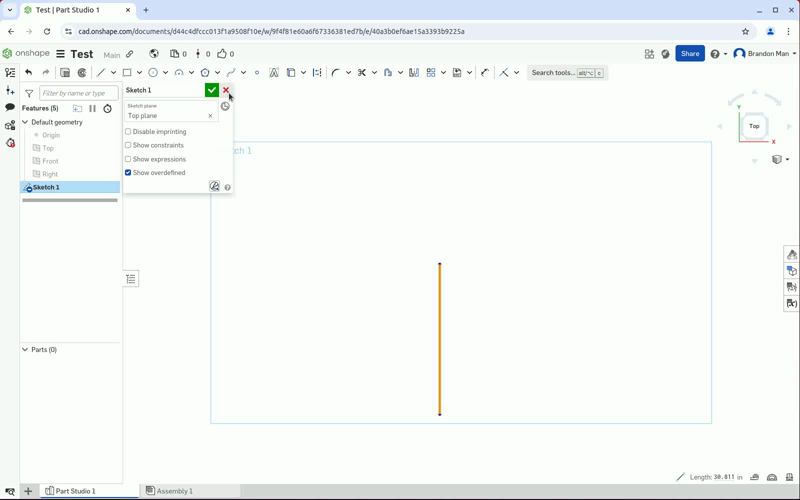
key(shift+h)
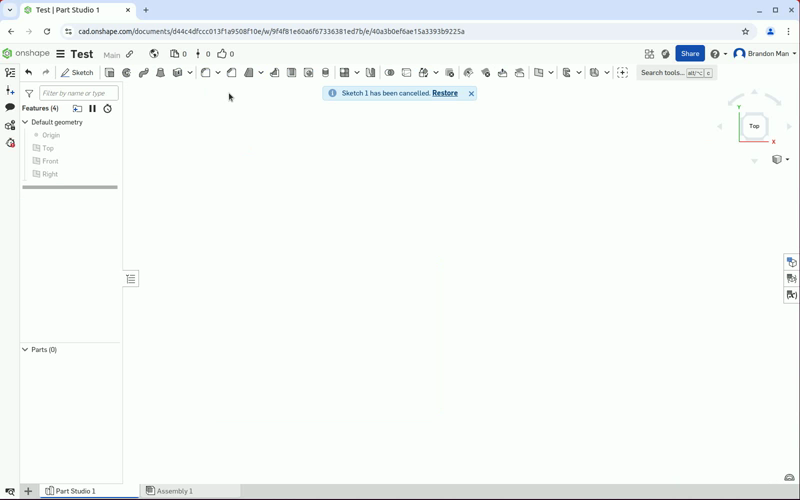
mouse_move(73, 352)
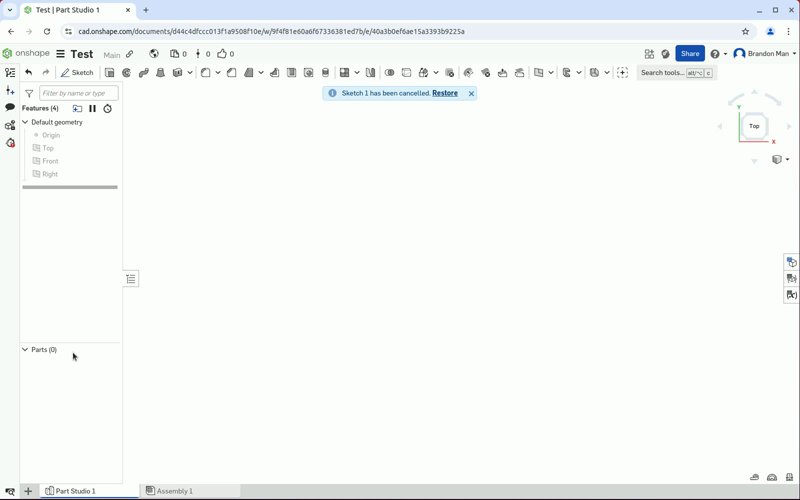
key(y)
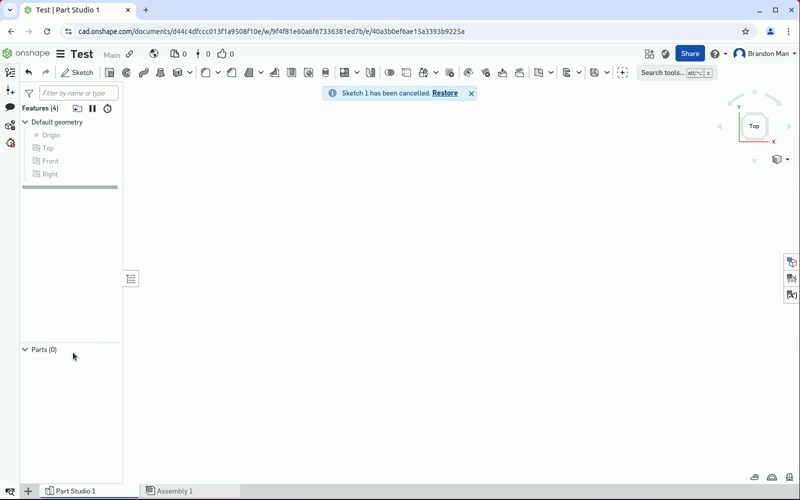
key(shift+p)
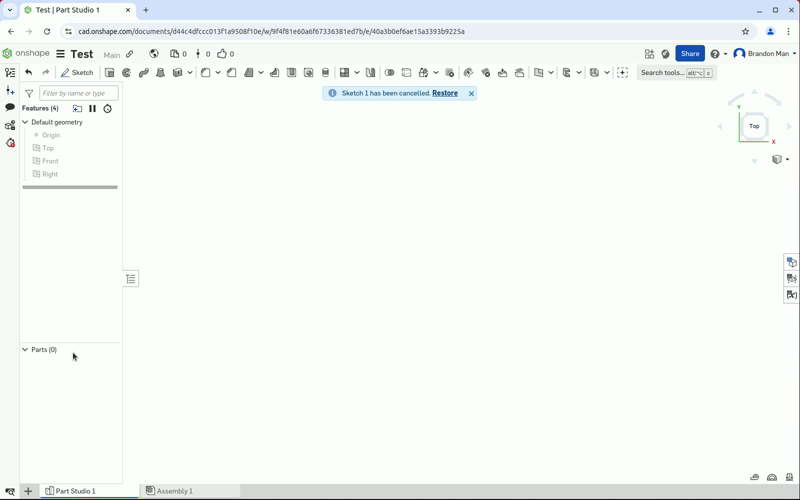
key(space)
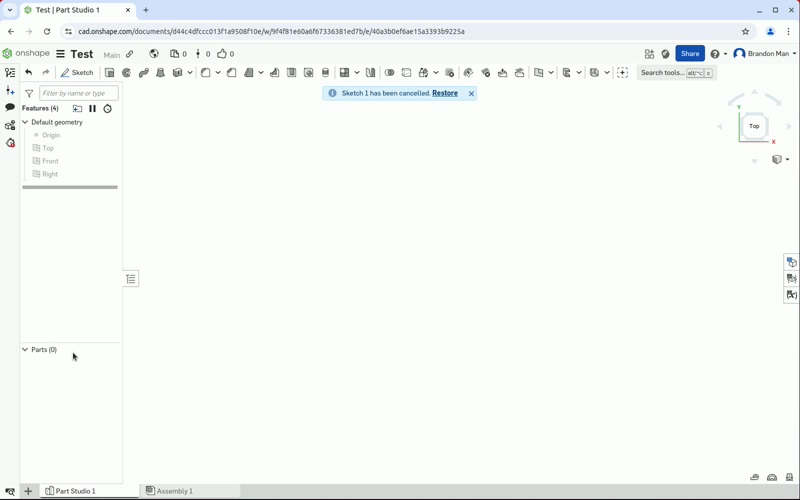
key_down(shift)
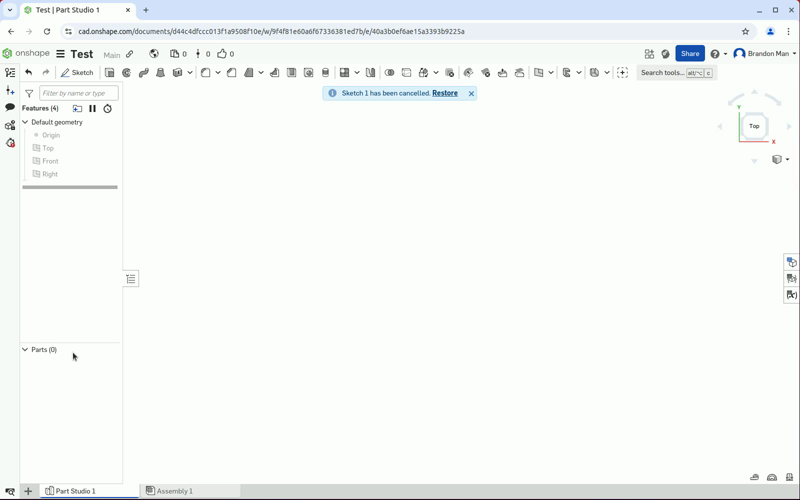
key(up)
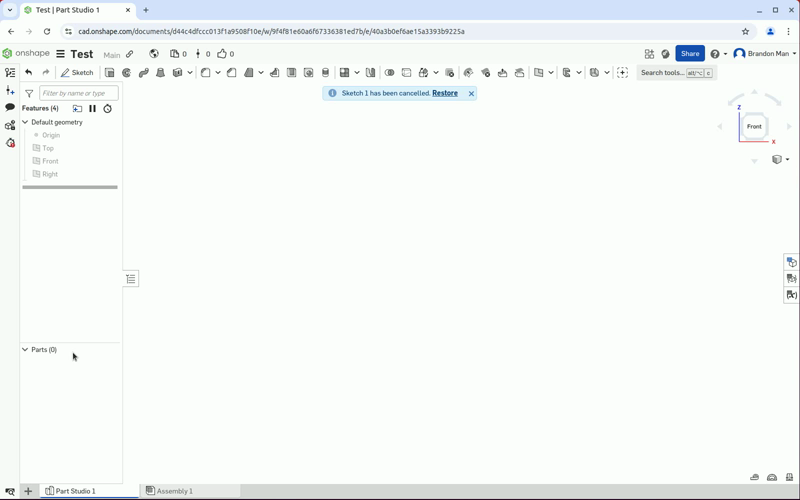
key_up(shift)
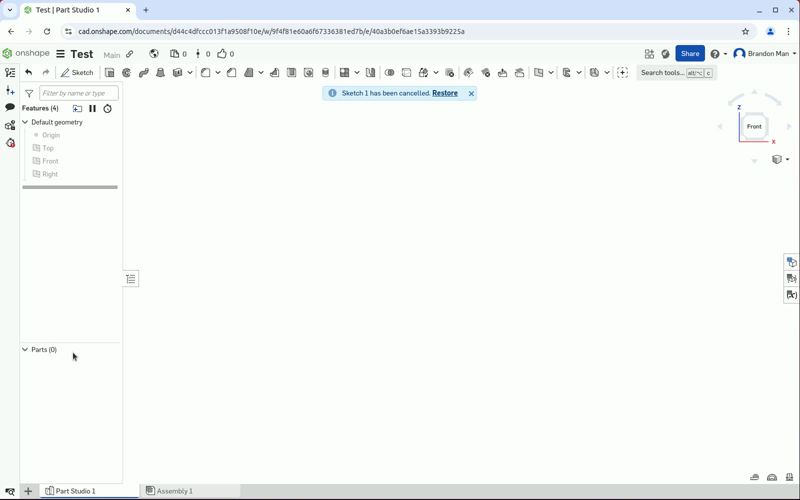
key(space)
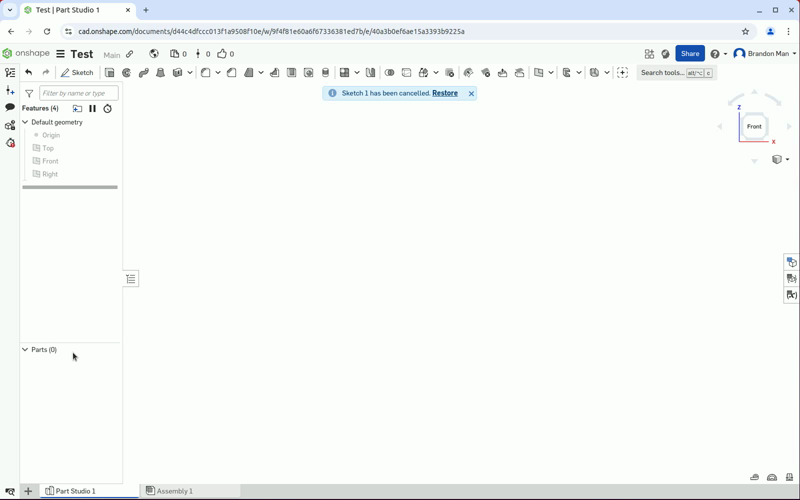
key_down(shift)
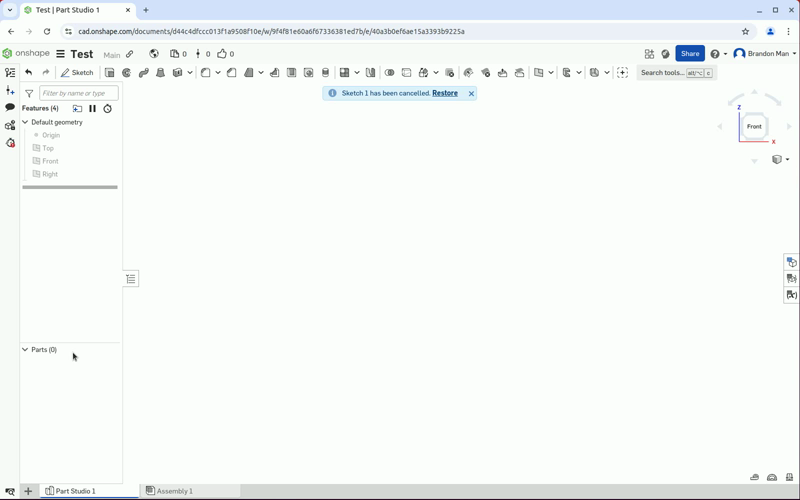
key(left)
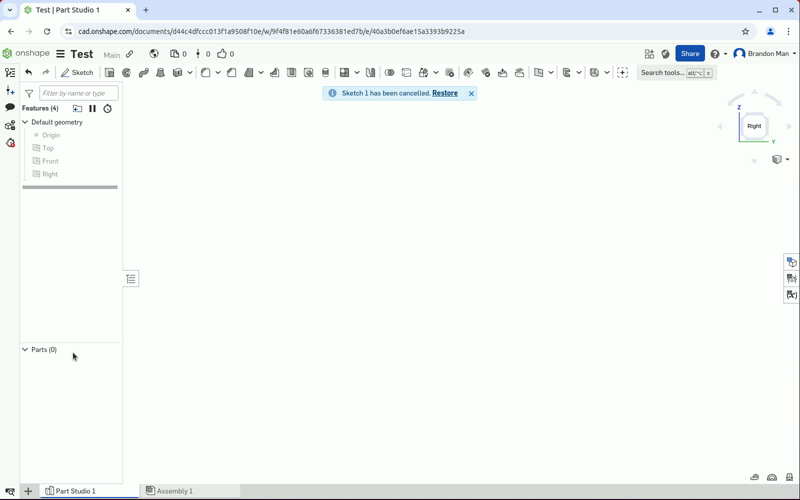
key_up(shift)
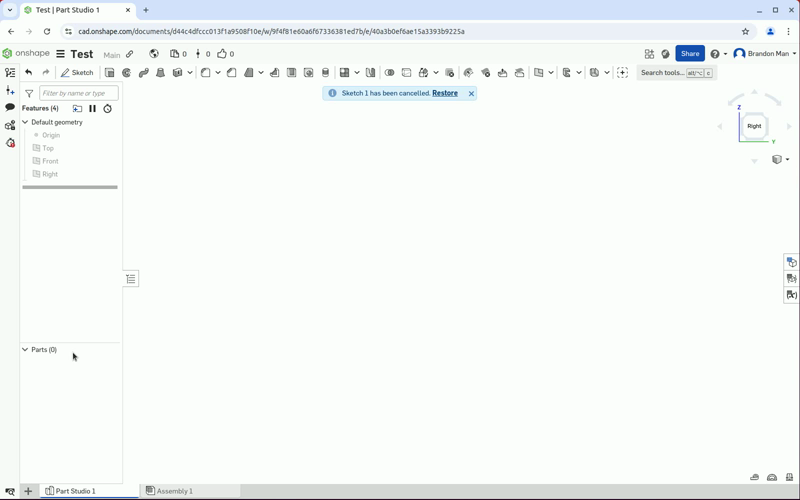
mouse_move(73, 352)
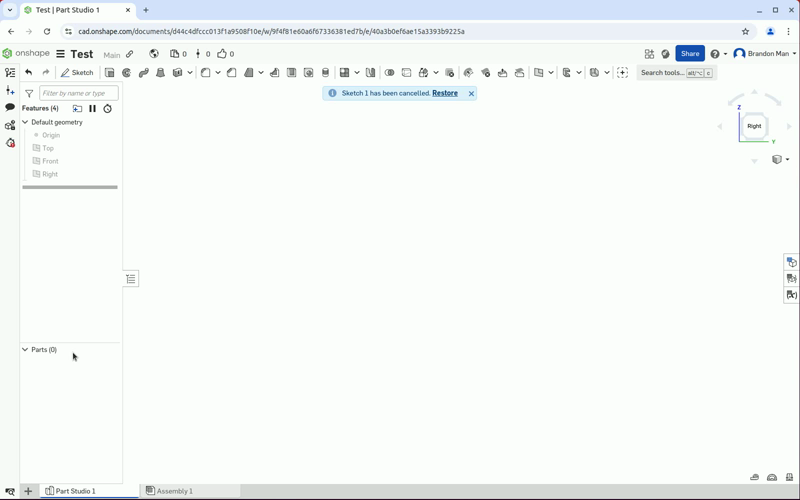
key(shift+y)
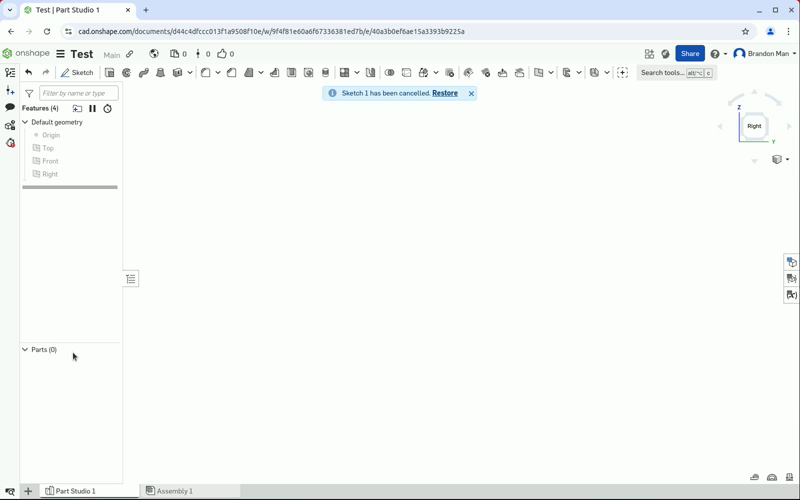
key(shift+s)
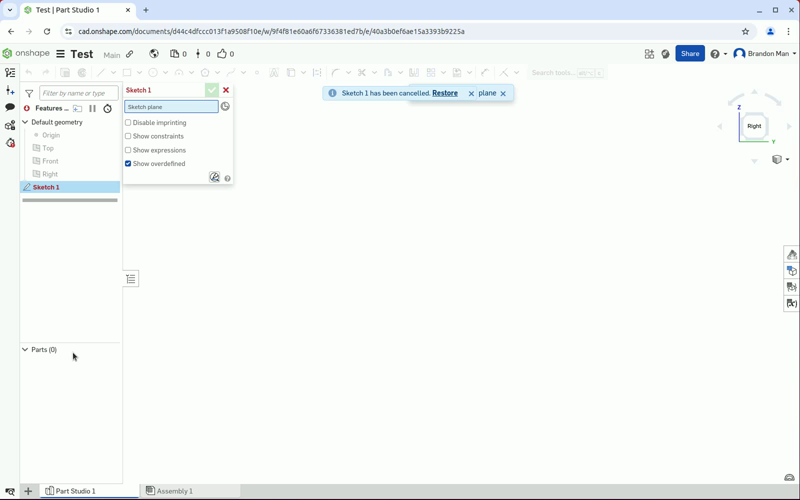
mouse_move(73, 176)
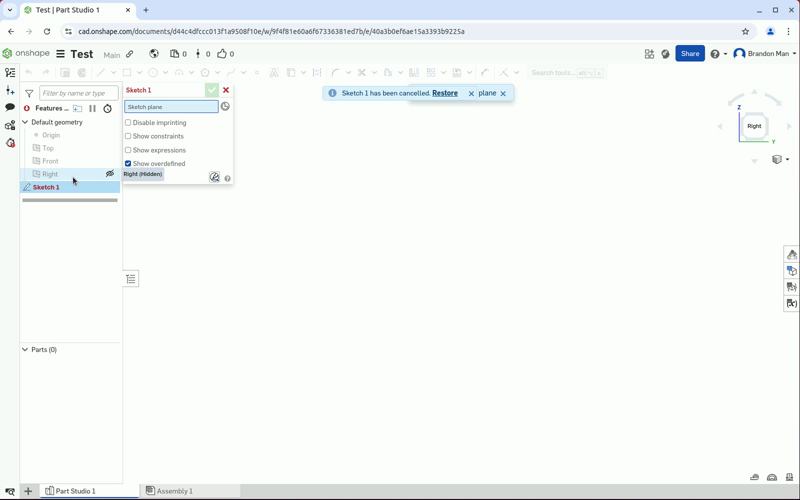
click(73, 176)
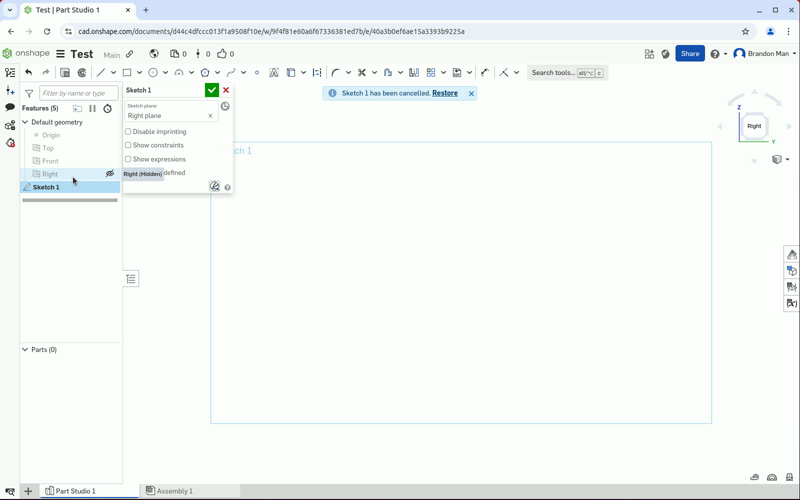
mouse_move(73, 352)
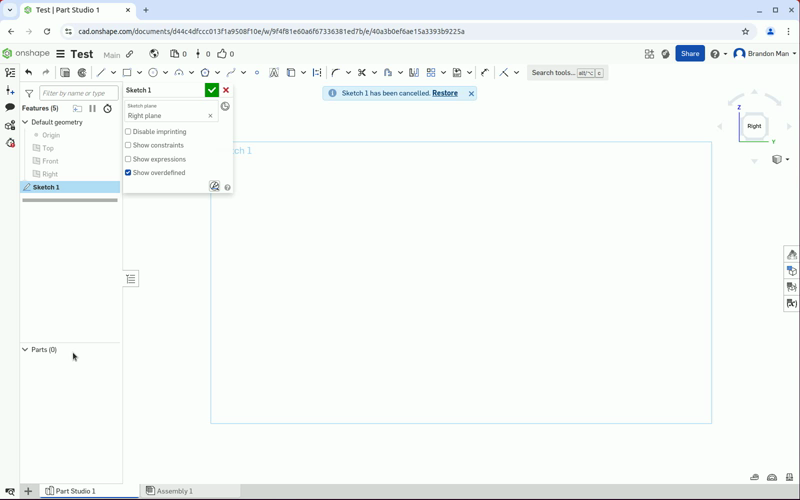
key(y)
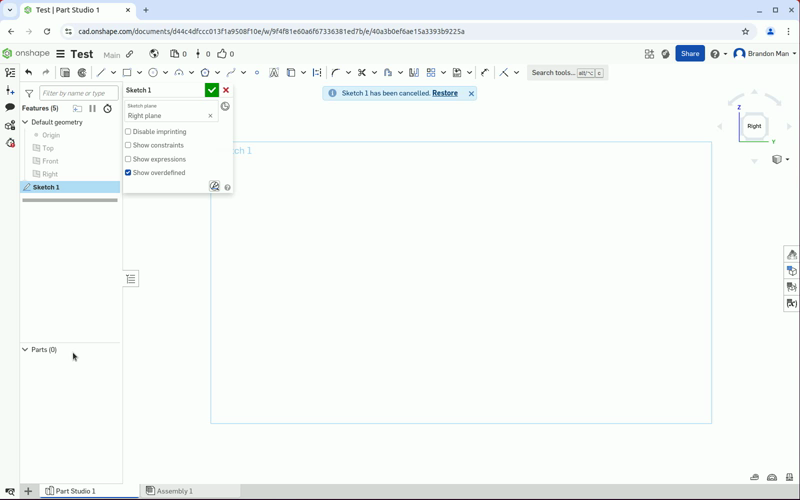
key(l)
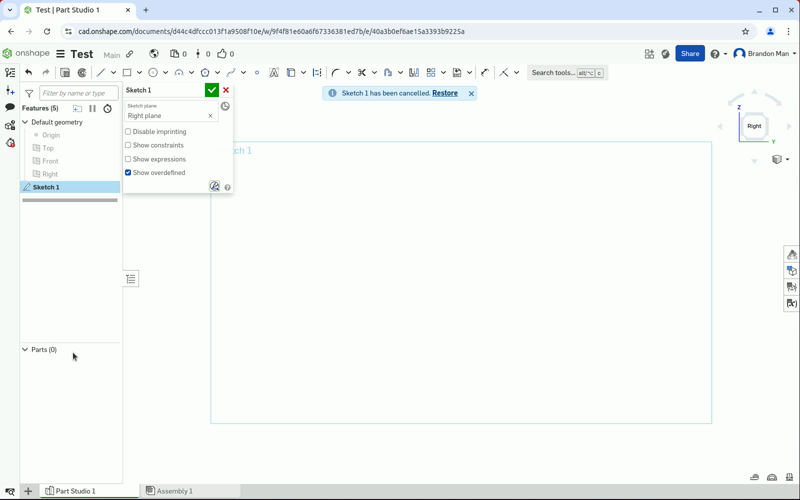
key_down(shift)
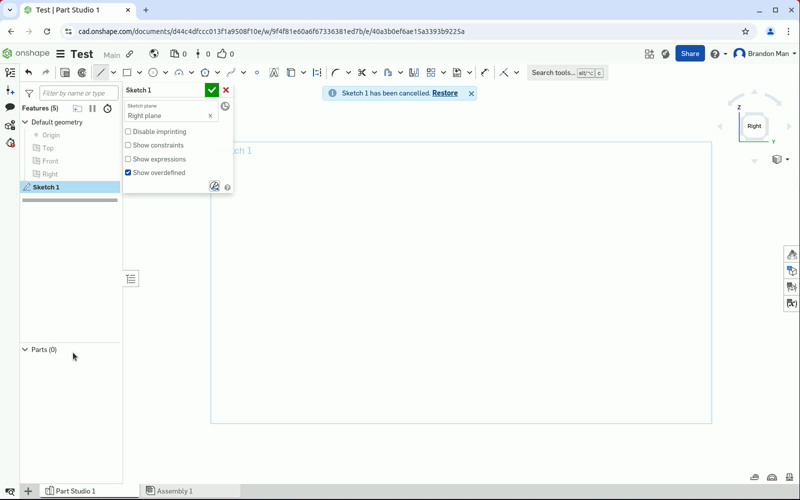
mouse_move(390, 282)
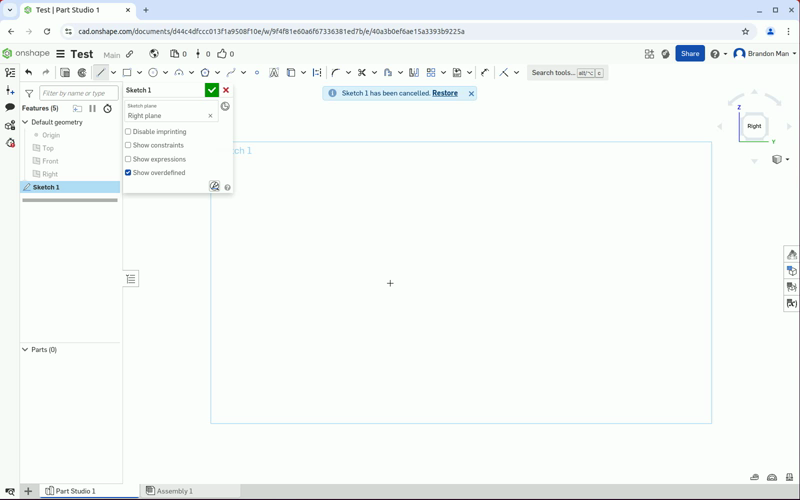
click(390, 282)
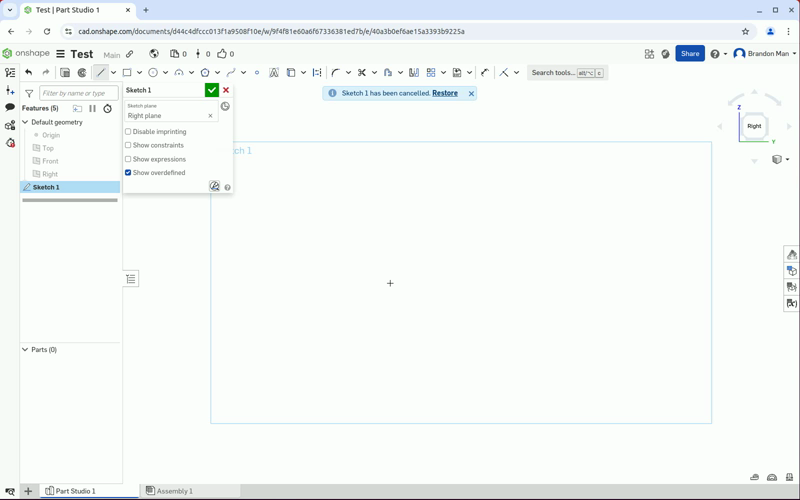
key_up(shift)
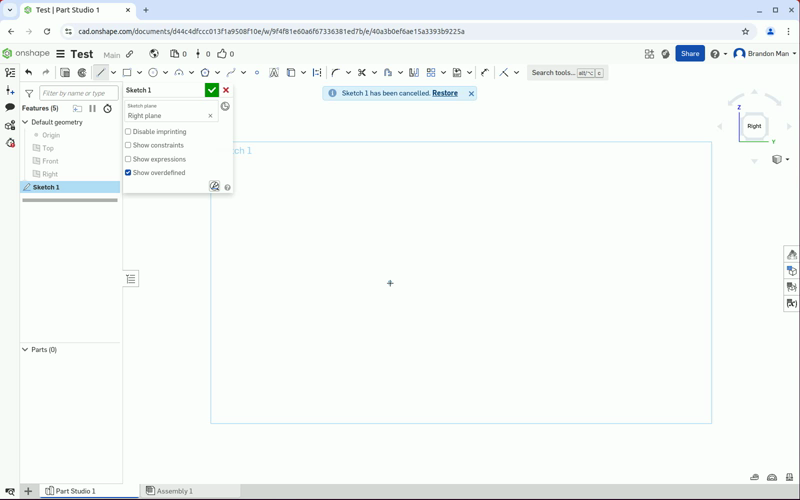
key_down(shift)
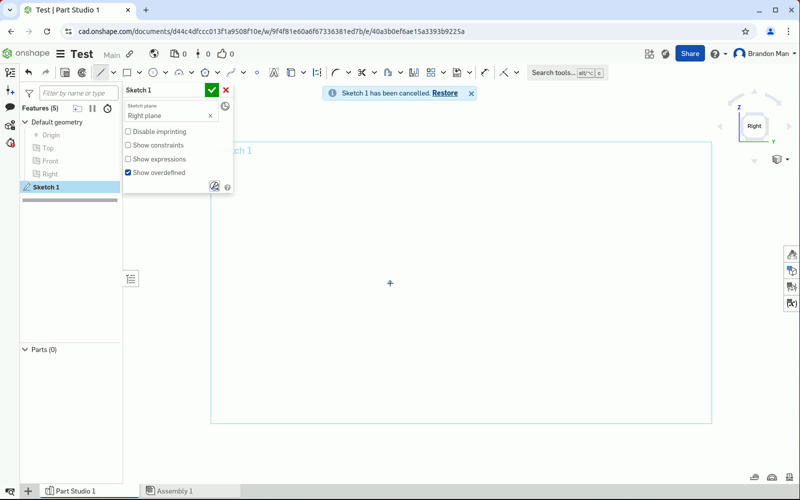
mouse_move(460, 282)
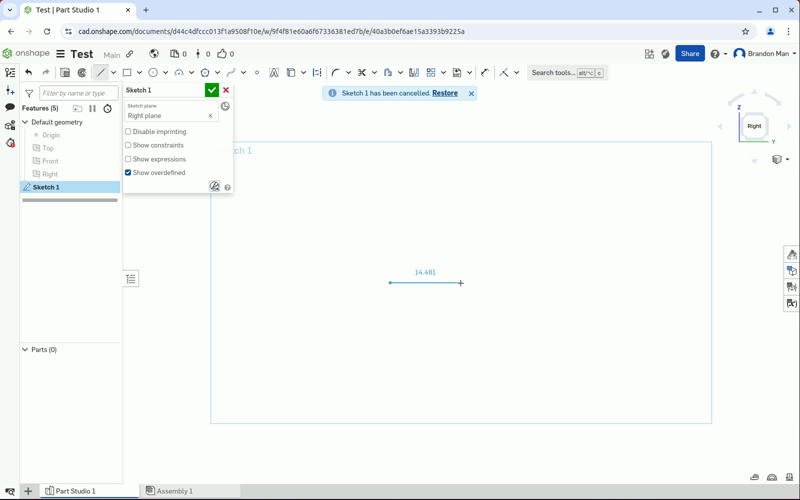
click(460, 282)
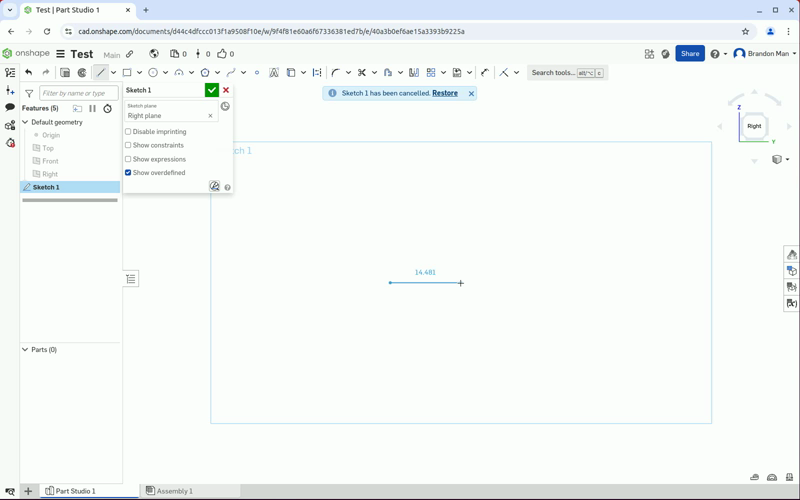
key_up(shift)
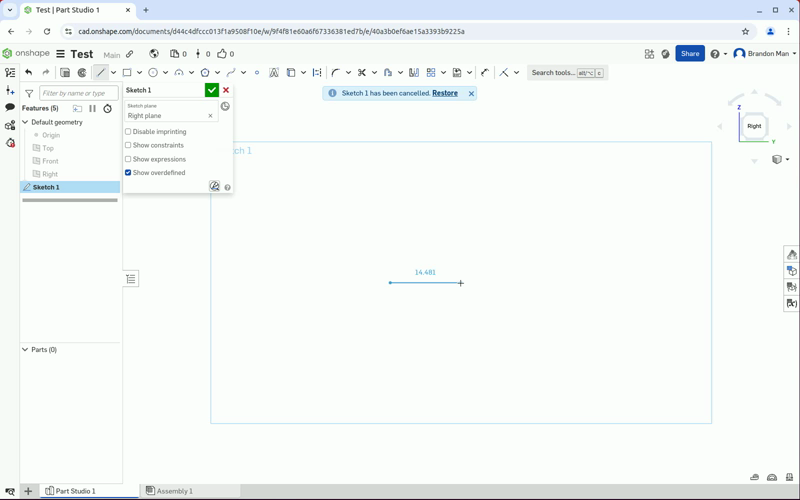
key_down(shift)
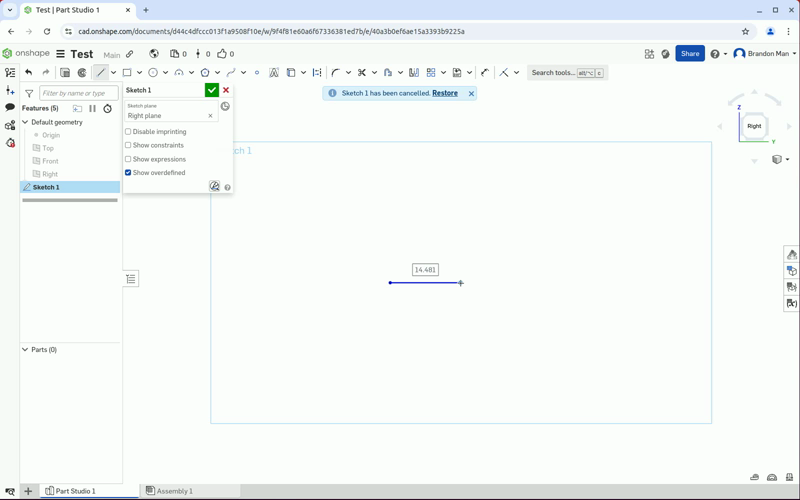
mouse_move(460, 183)
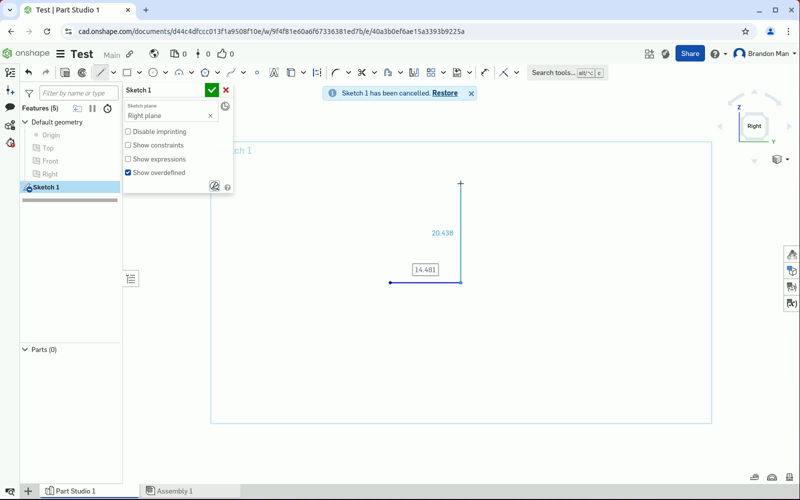
click(460, 183)
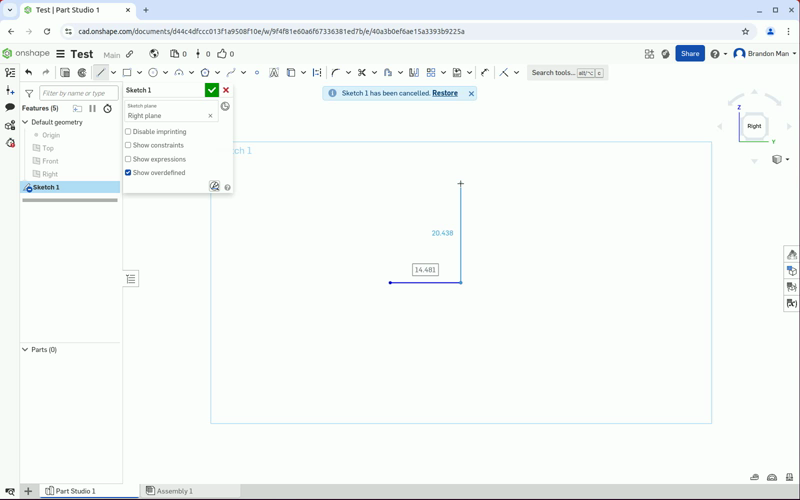
key_up(shift)
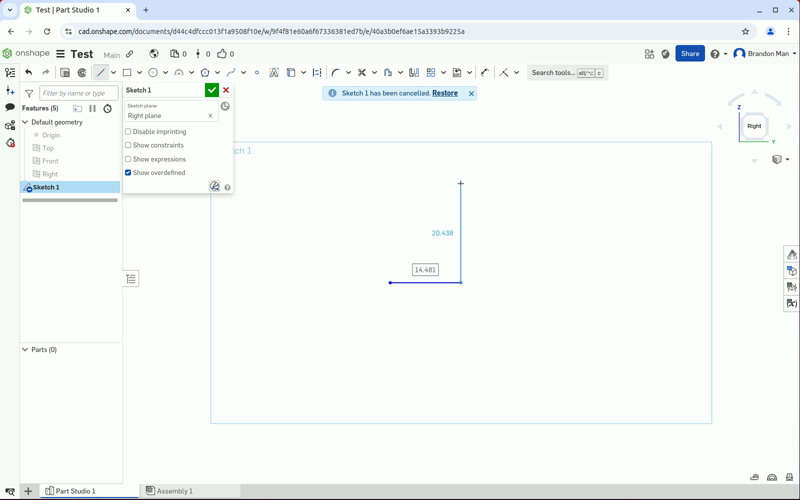
key_down(shift)
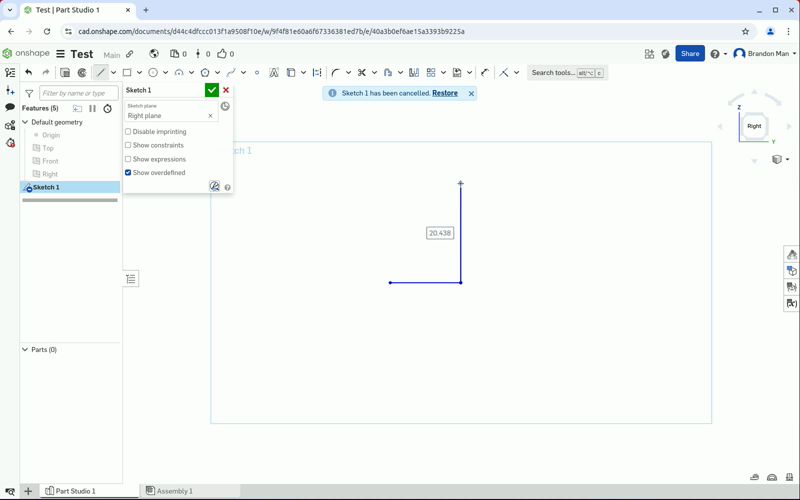
mouse_move(390, 183)
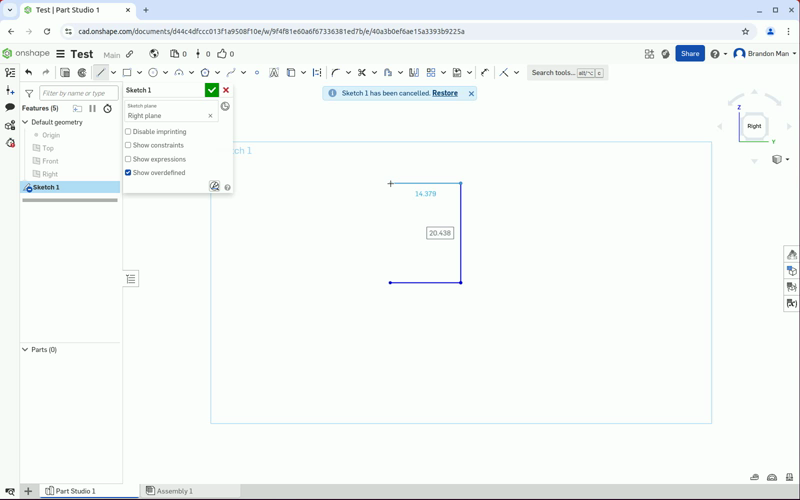
click(390, 183)
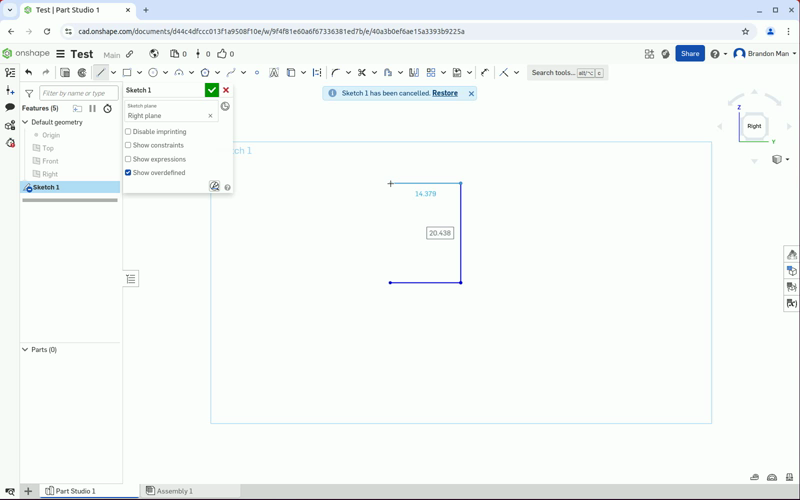
key_up(shift)
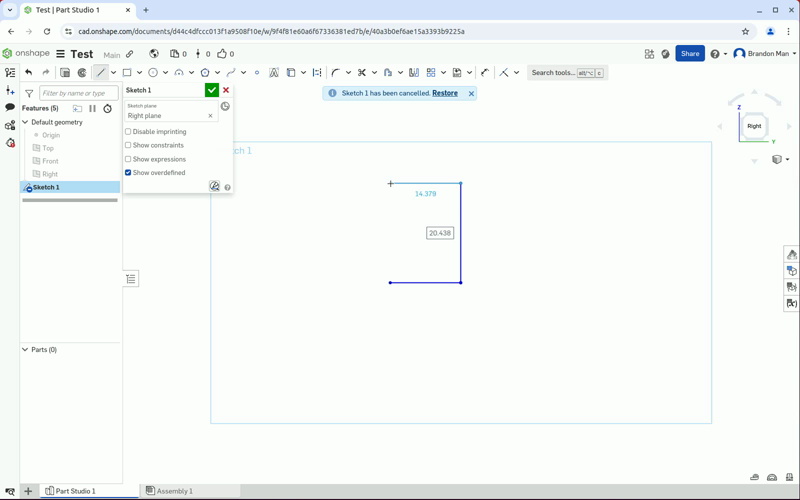
key_down(shift)
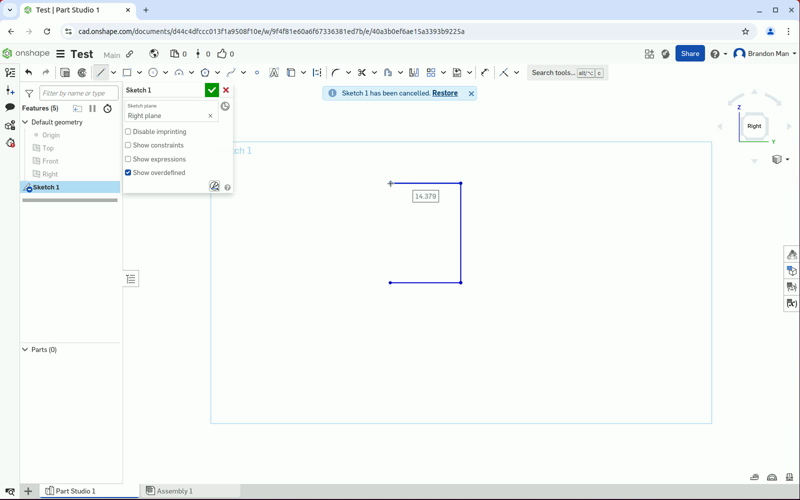
mouse_move(390, 282)
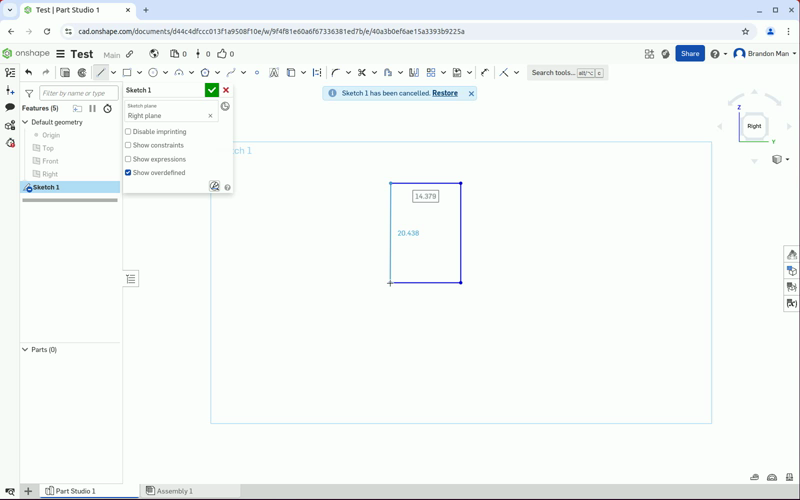
key_up(shift)
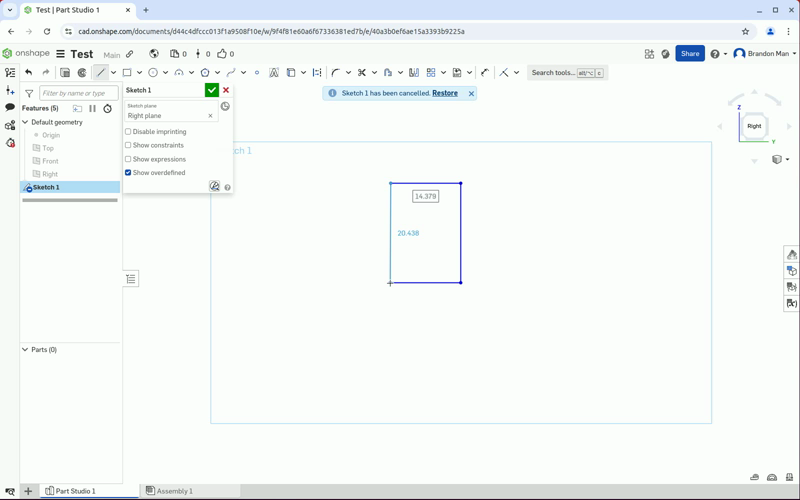
click(390, 282)
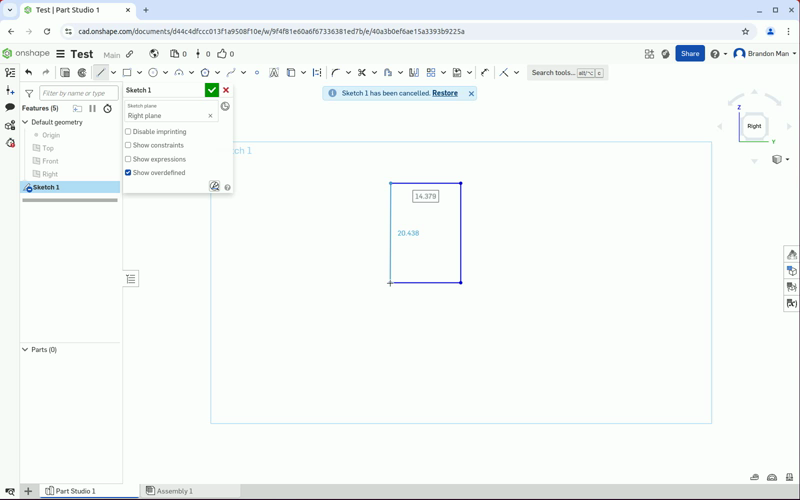
key(esc)
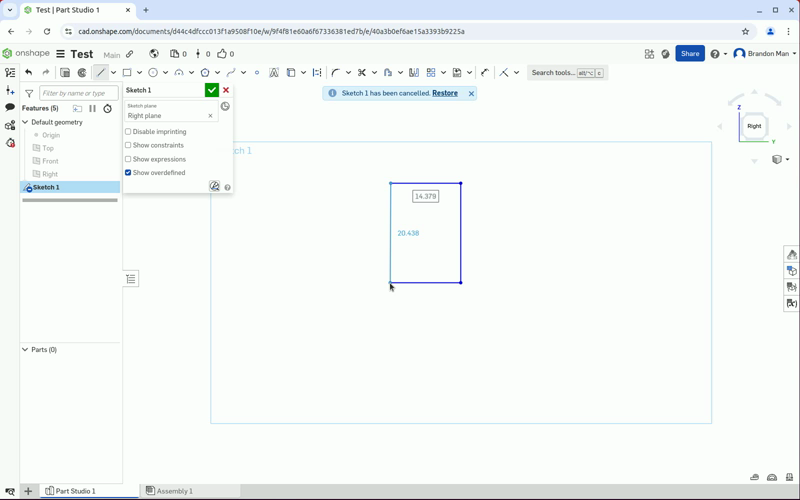
mouse_move(396, 229)
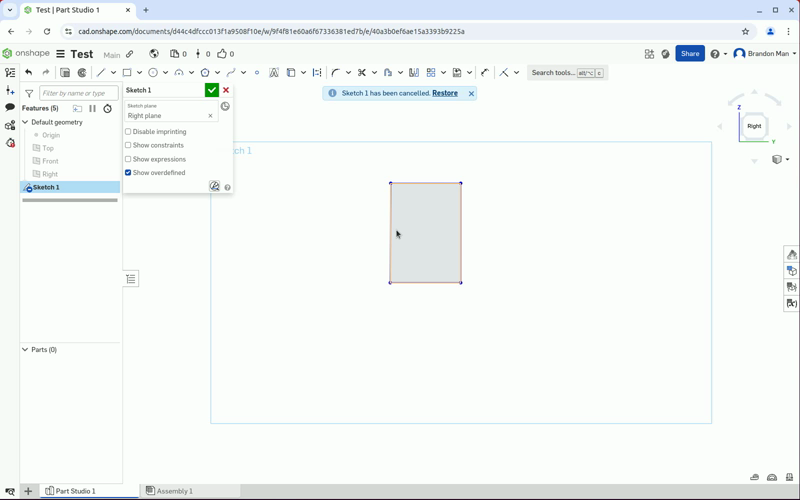
click(396, 229)
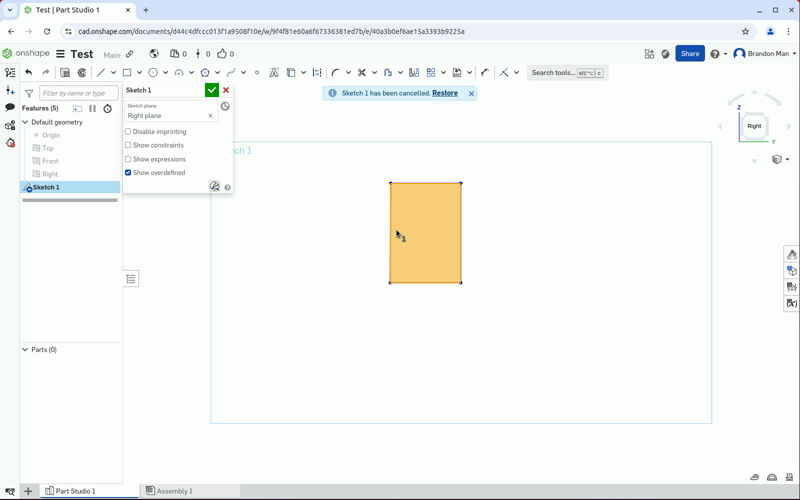
mouse_move(73, 352)
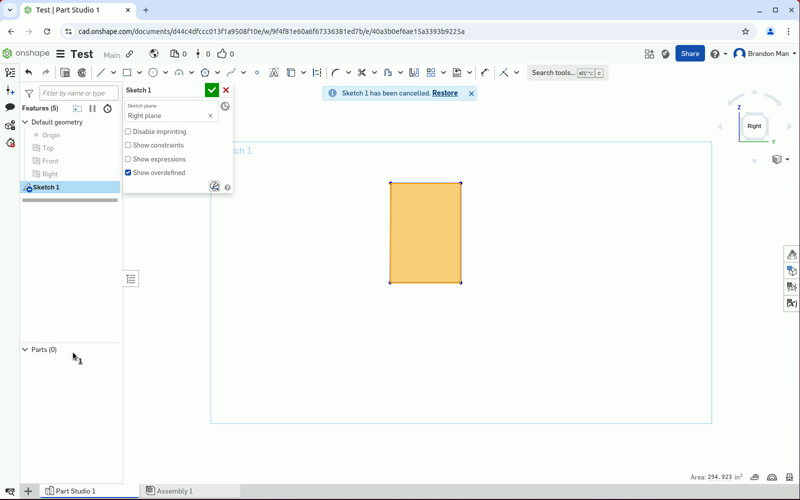
key(shift+y)
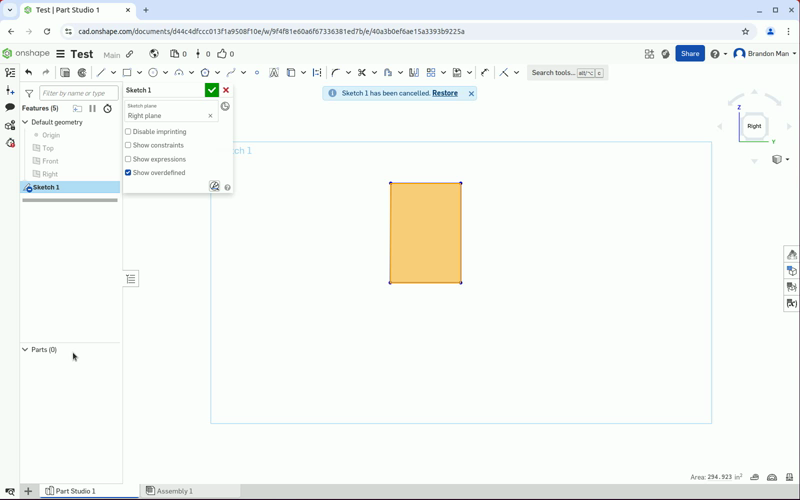
key(shift+e)
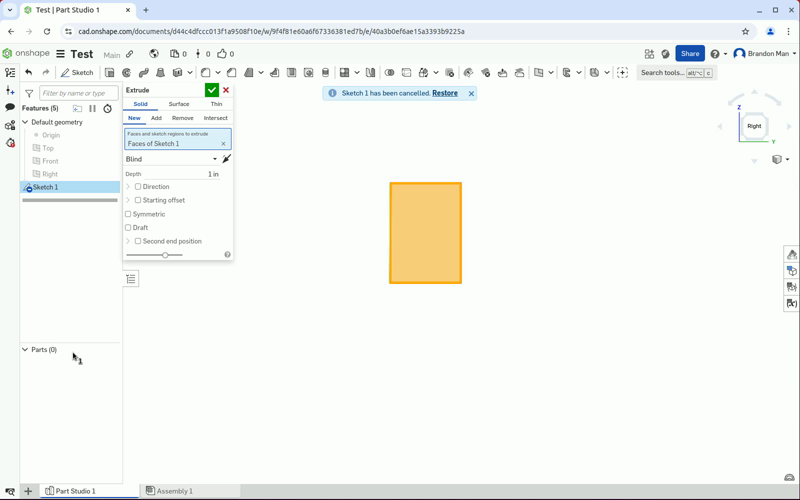
mouse_move(143, 106)
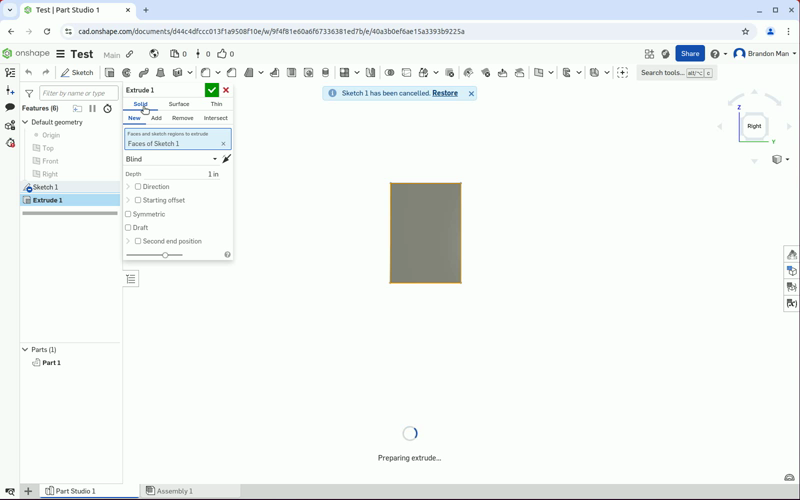
click(143, 106)
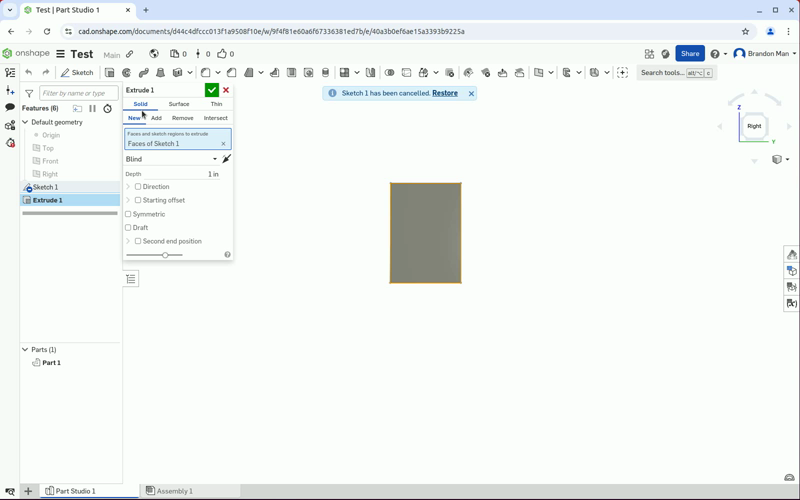
mouse_move(137, 120)
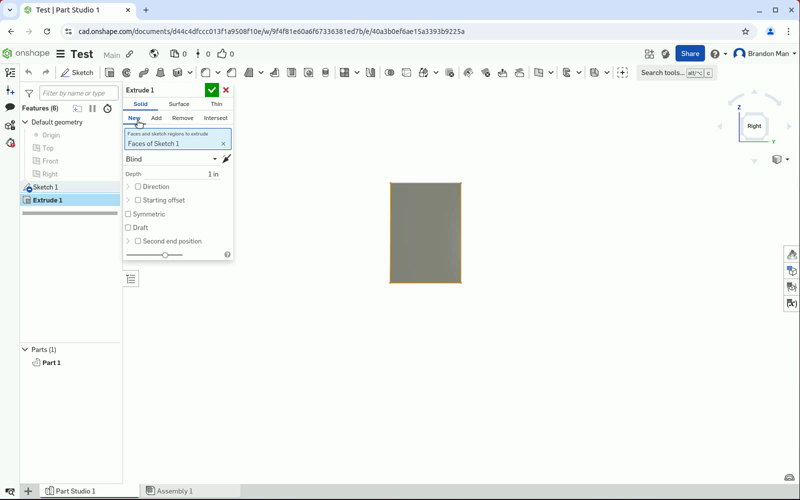
click(137, 120)
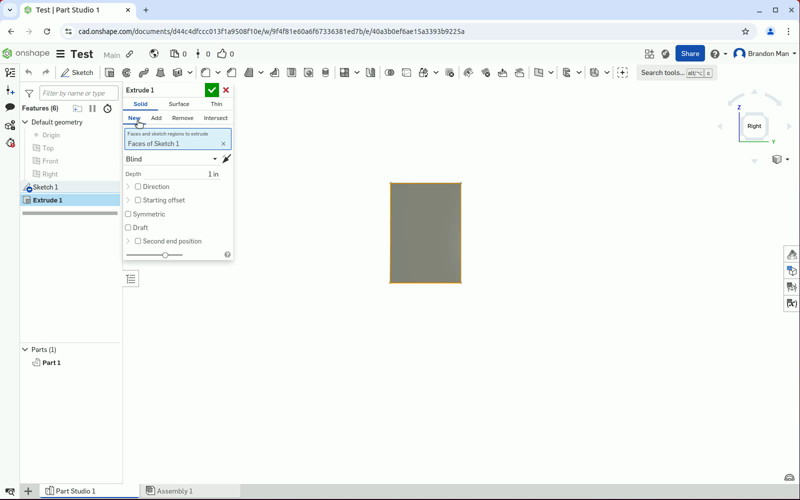
key(tab, 4)
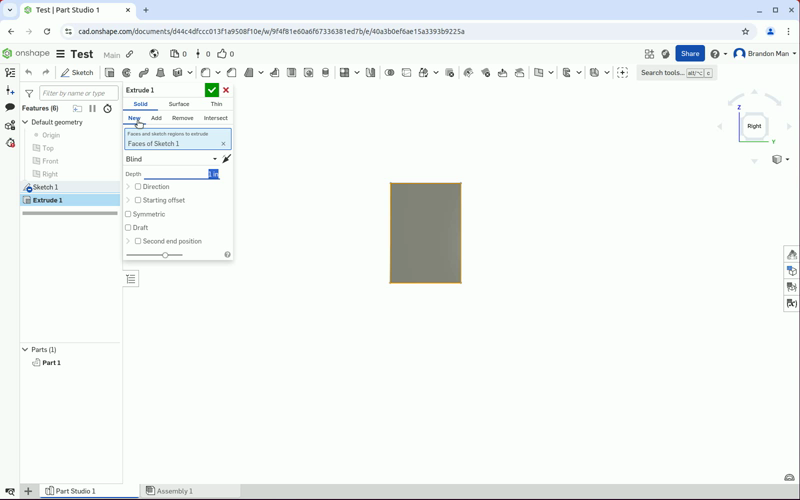
text(0.241)
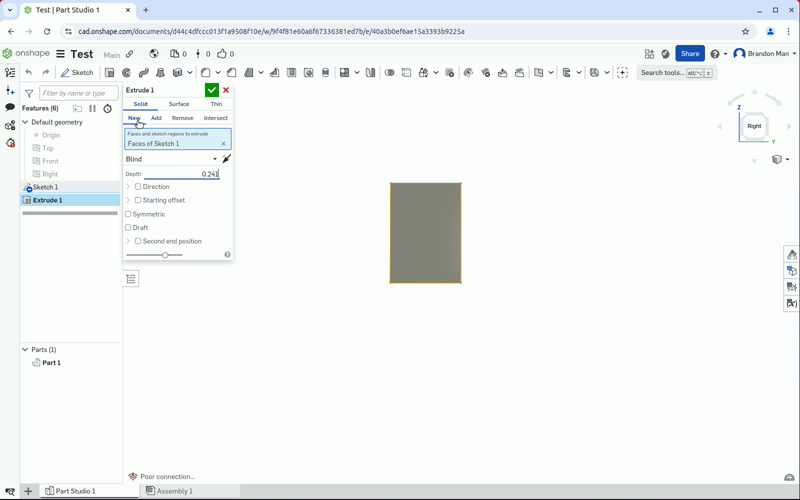
key(enter)
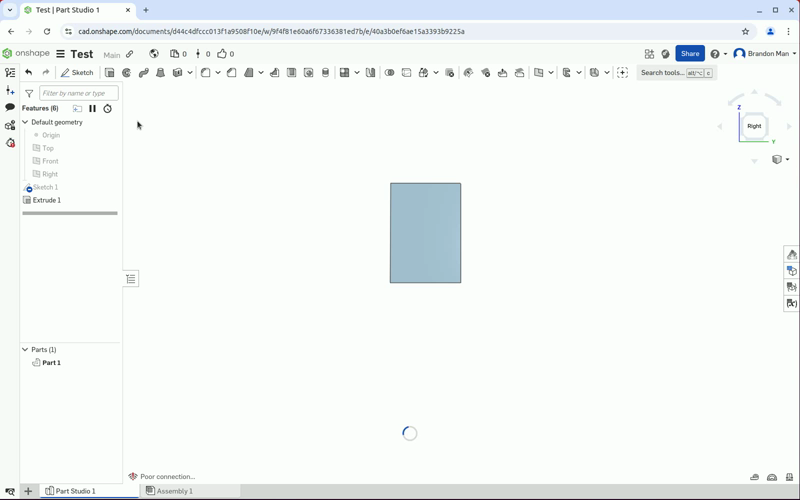
key(shift+h)
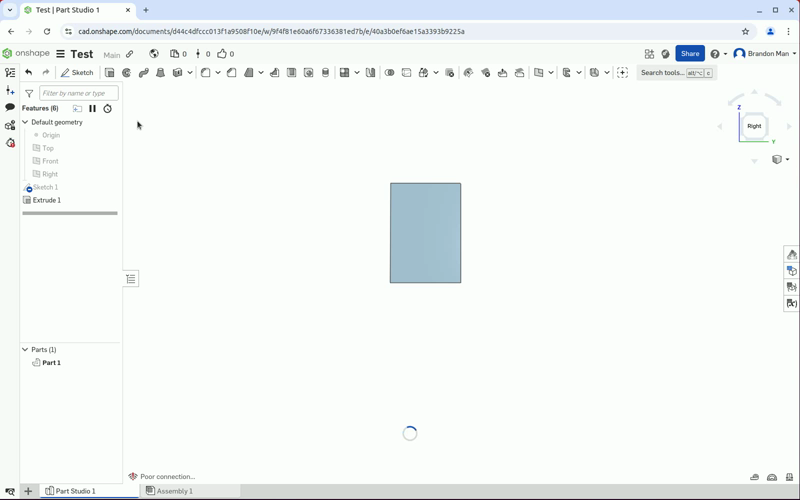
key(shift+h)
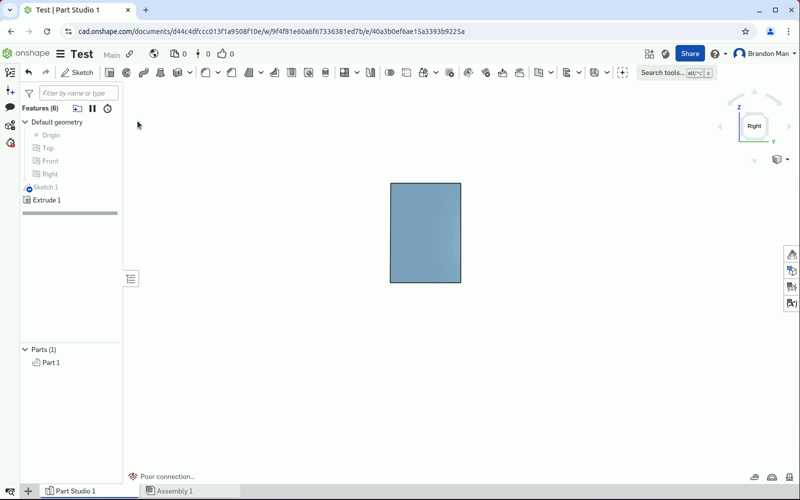
mouse_move(73, 189)
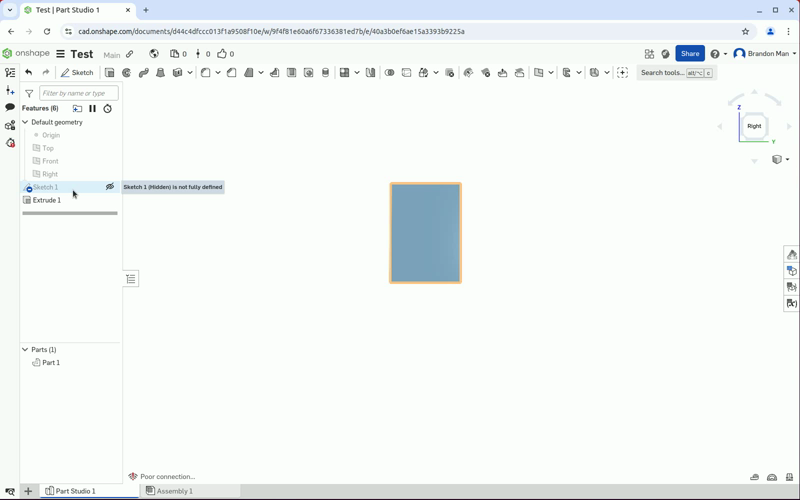
click(73, 189)
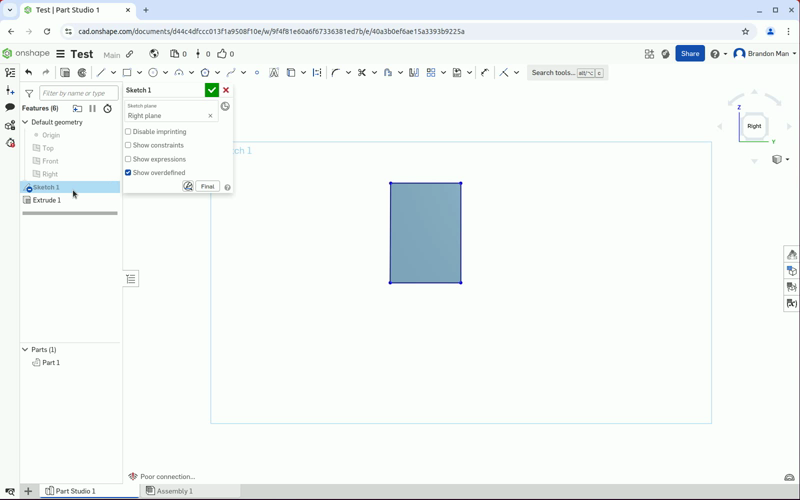
mouse_move(229, 92)
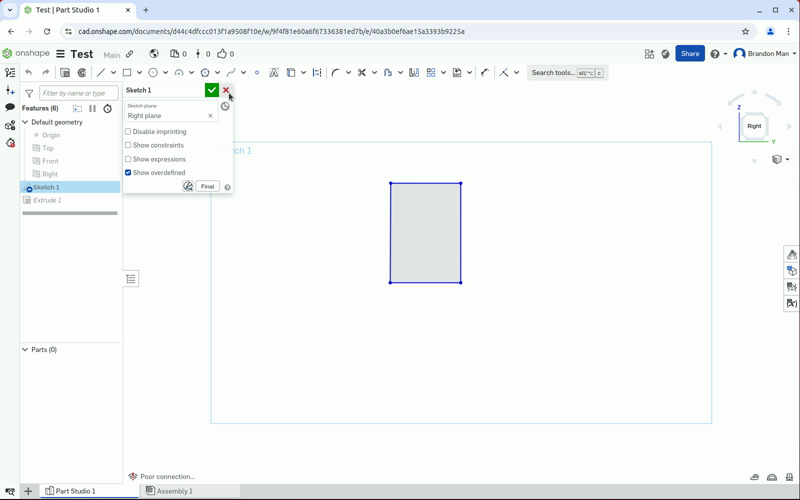
click(229, 92)
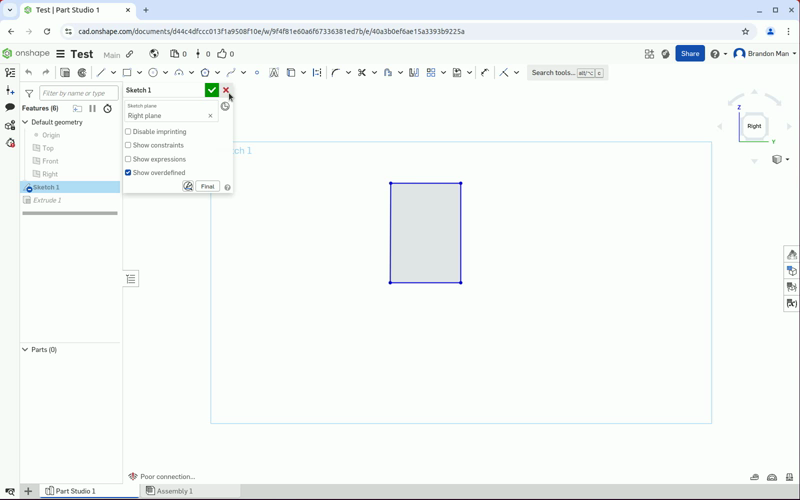
key(shift+s)
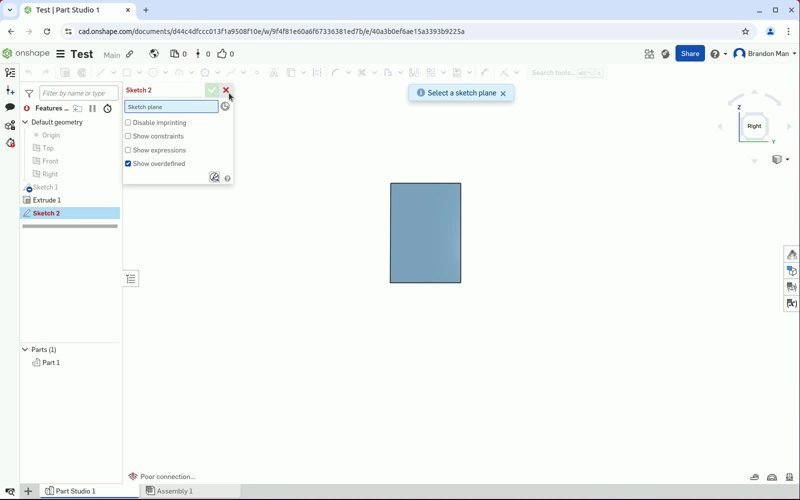
mouse_move(73, 176)
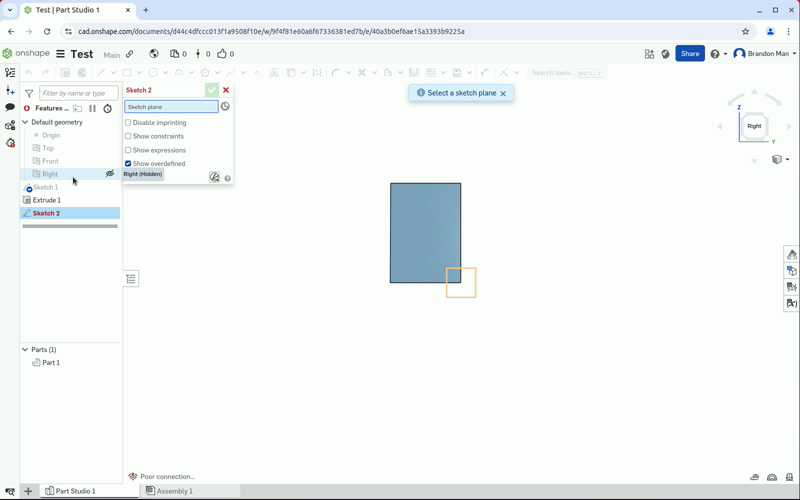
click(73, 176)
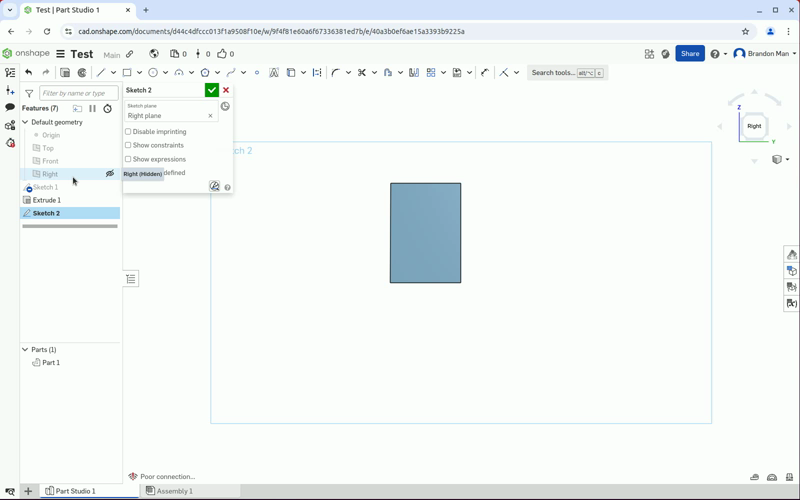
mouse_move(73, 352)
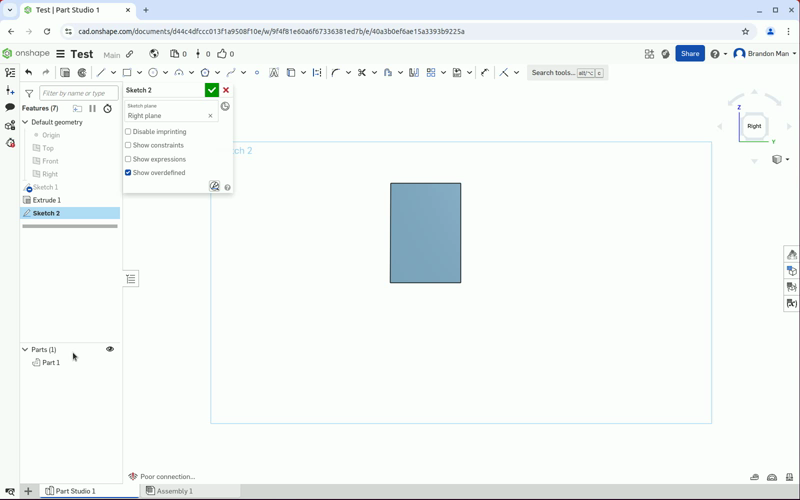
key(y)
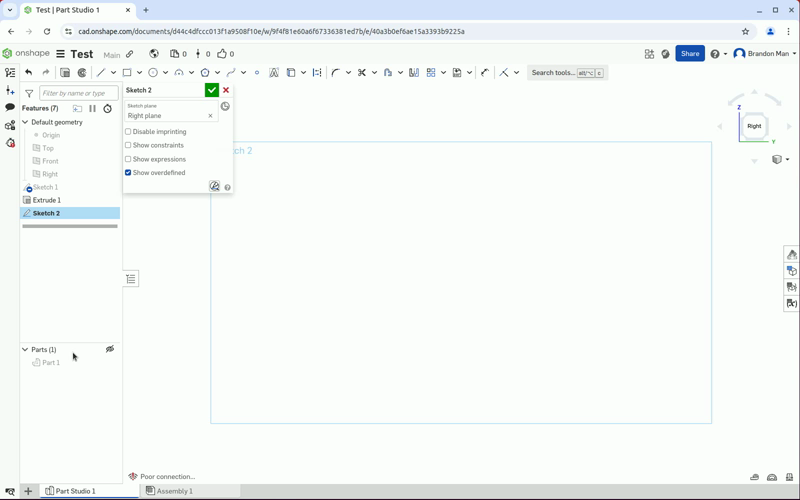
key(l)
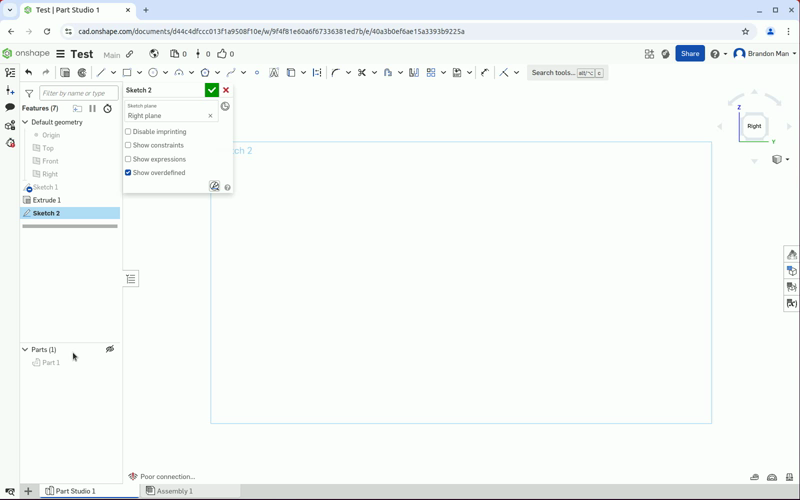
key_down(shift)
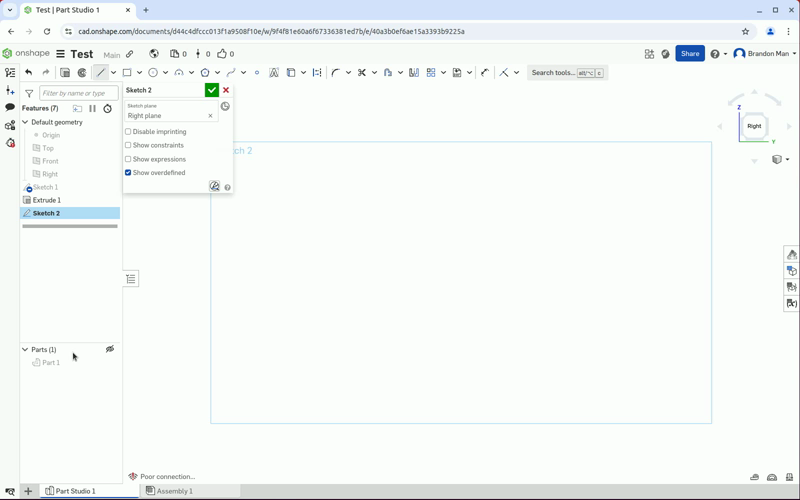
mouse_move(348, 282)
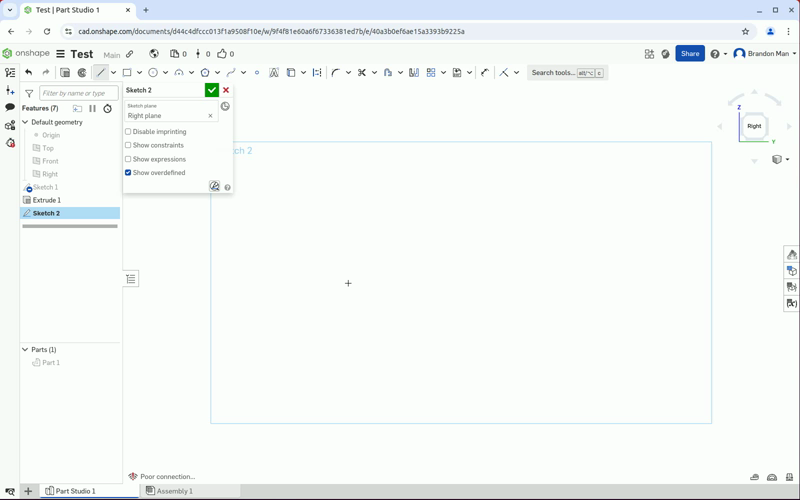
click(348, 282)
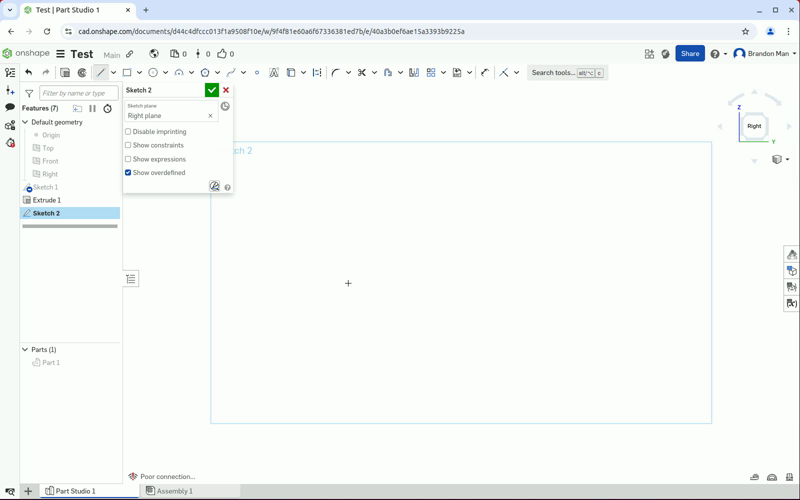
key_up(shift)
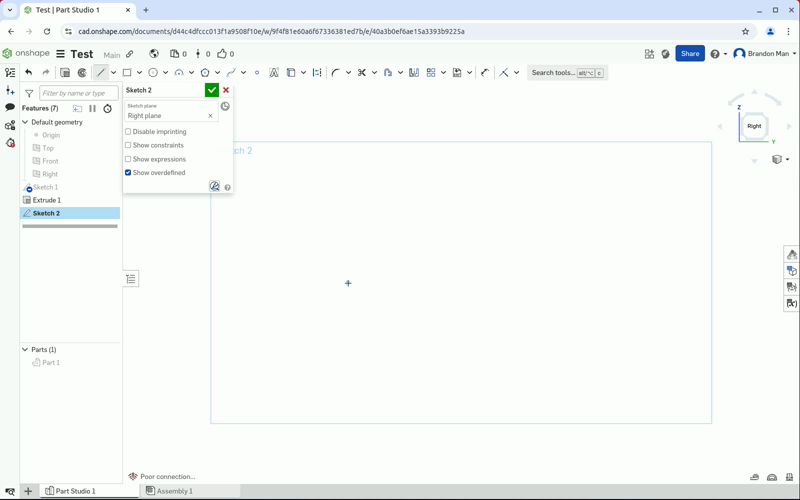
key_down(shift)
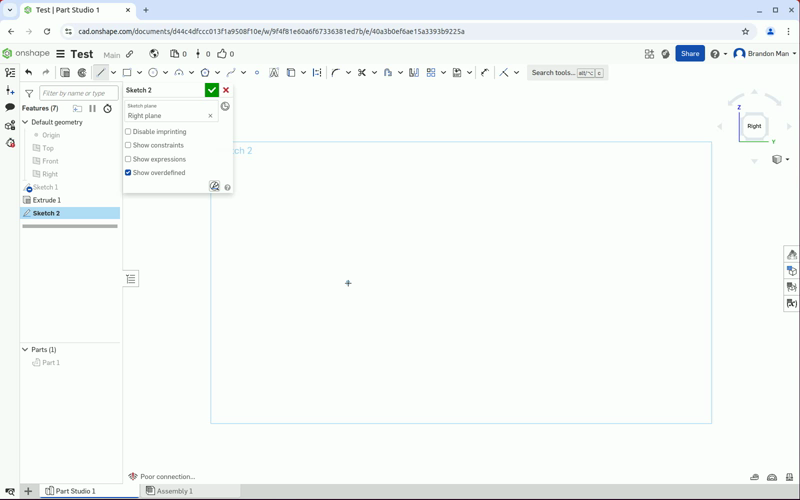
mouse_move(378, 282)
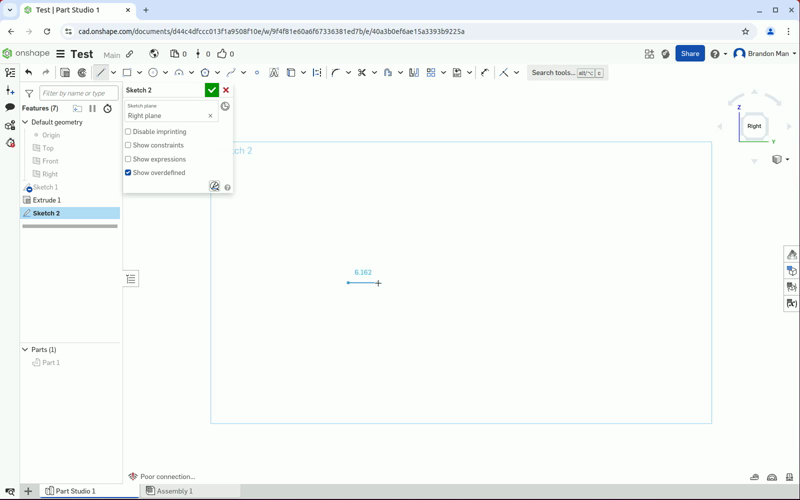
mouse_move(390, 282)
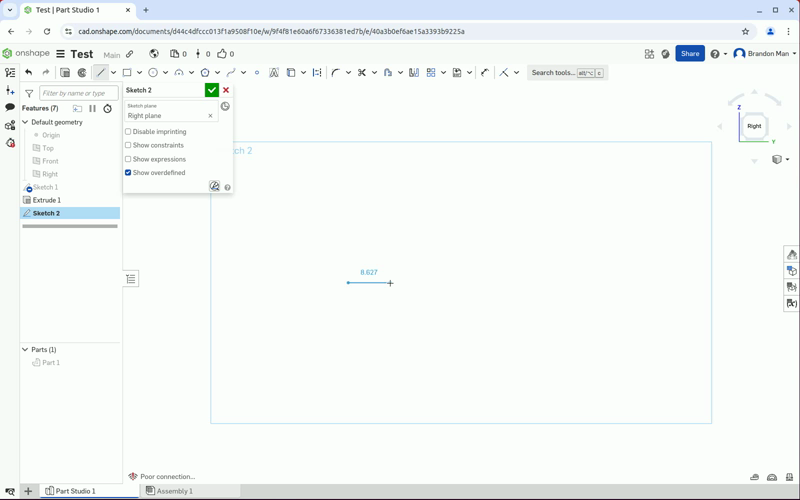
click(390, 282)
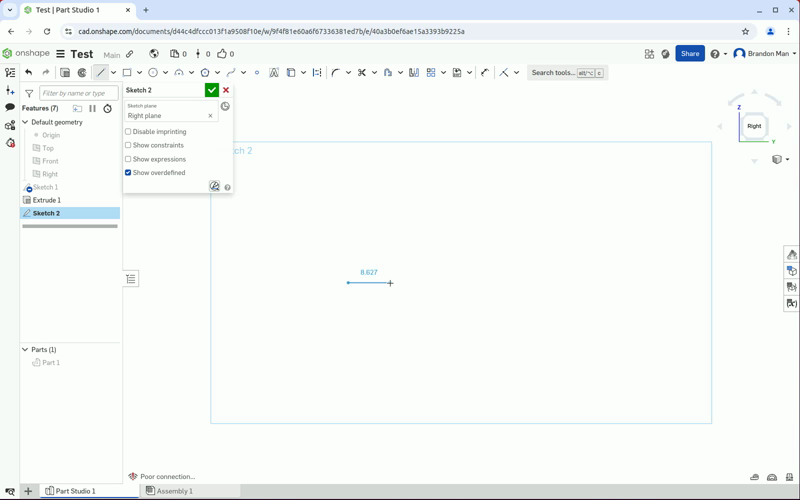
key_up(shift)
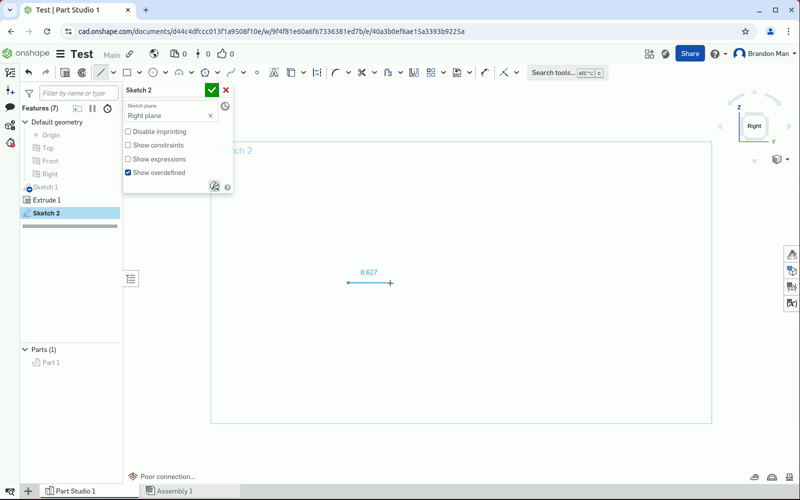
key_down(shift)
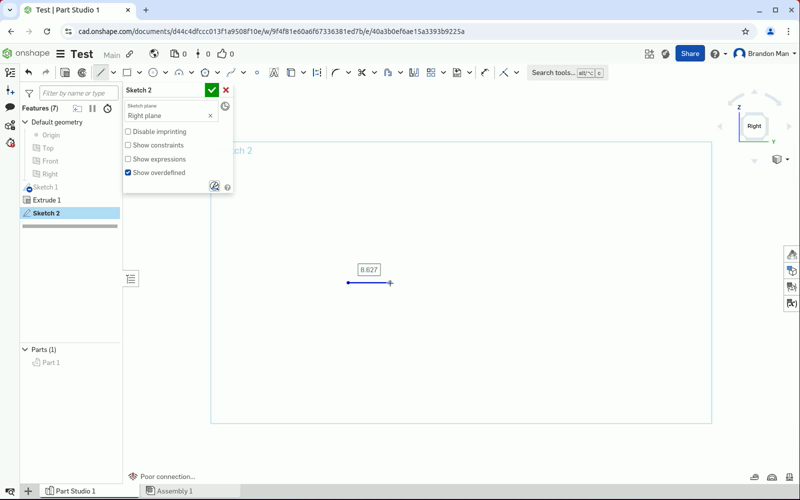
mouse_move(390, 183)
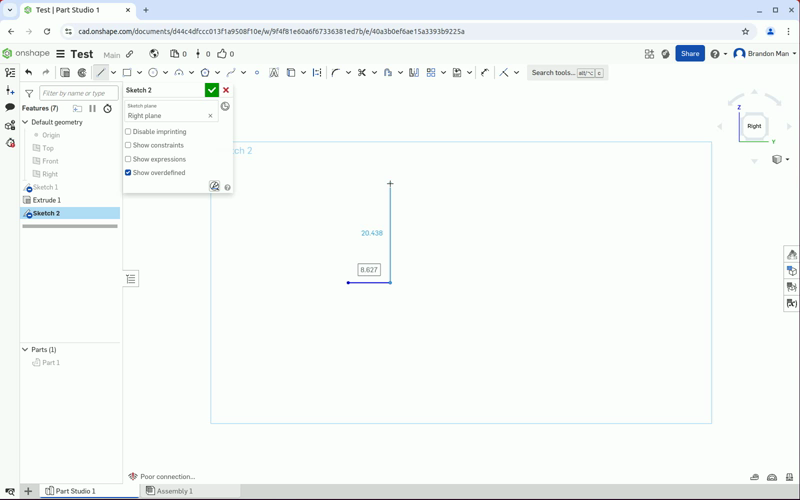
click(390, 183)
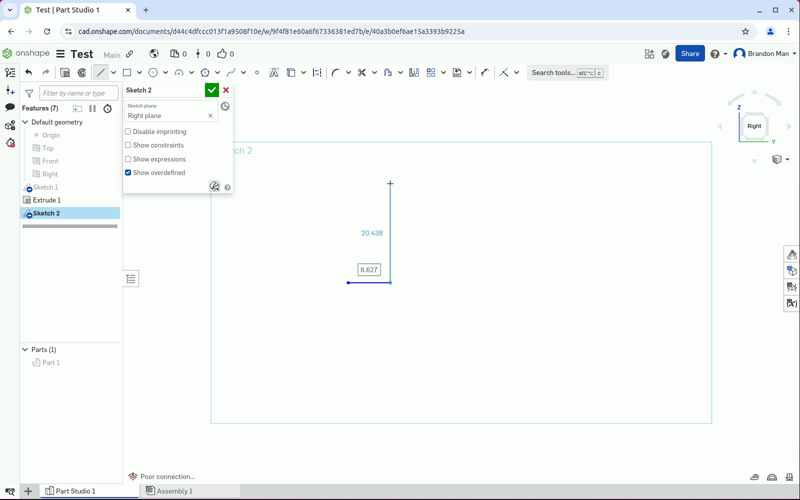
key_up(shift)
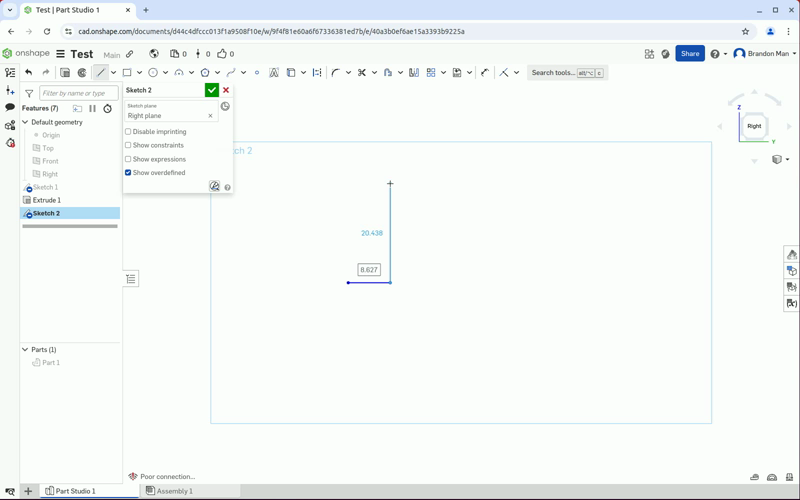
key_down(shift)
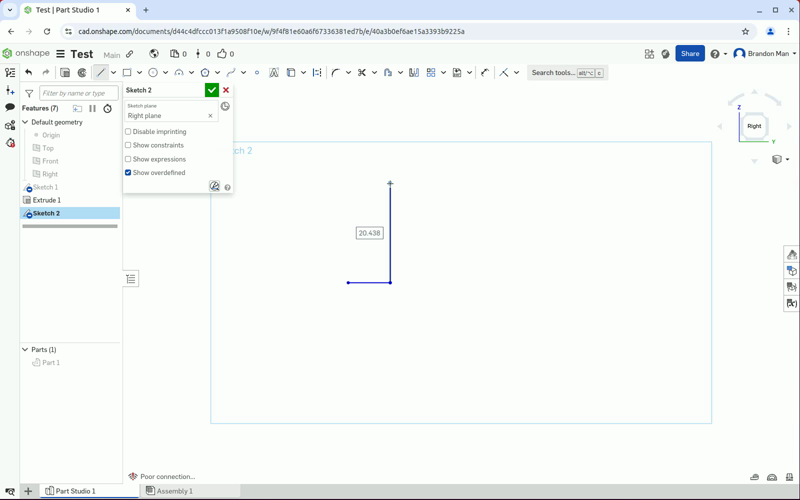
mouse_move(420, 183)
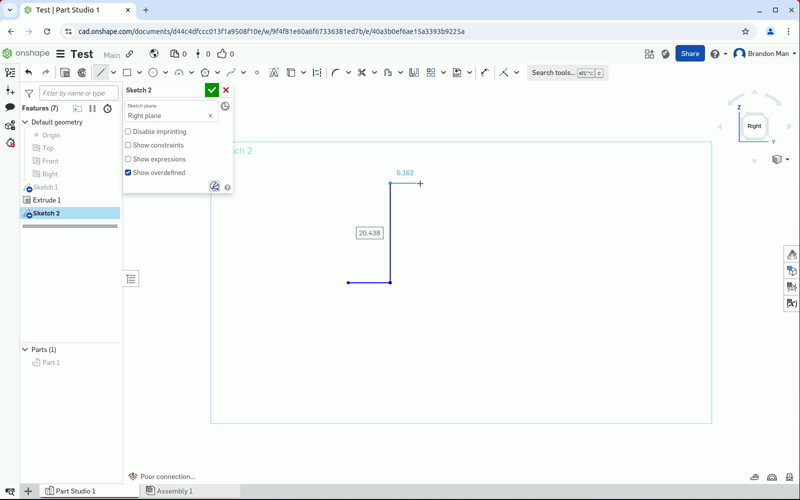
mouse_move(348, 183)
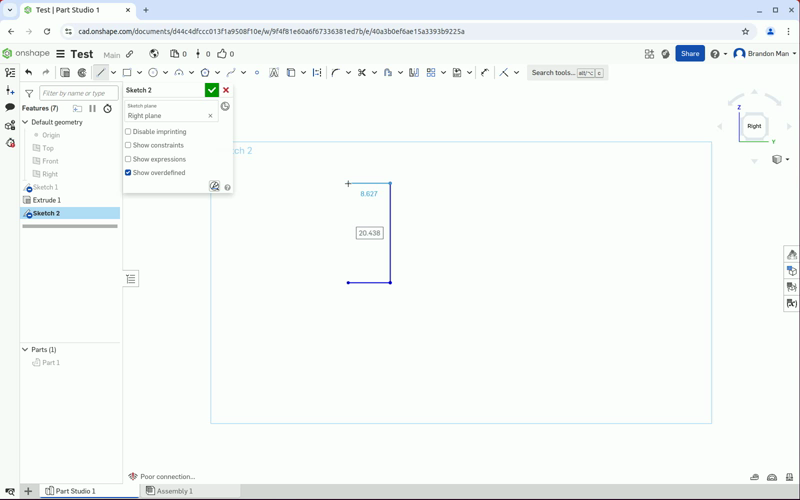
click(348, 183)
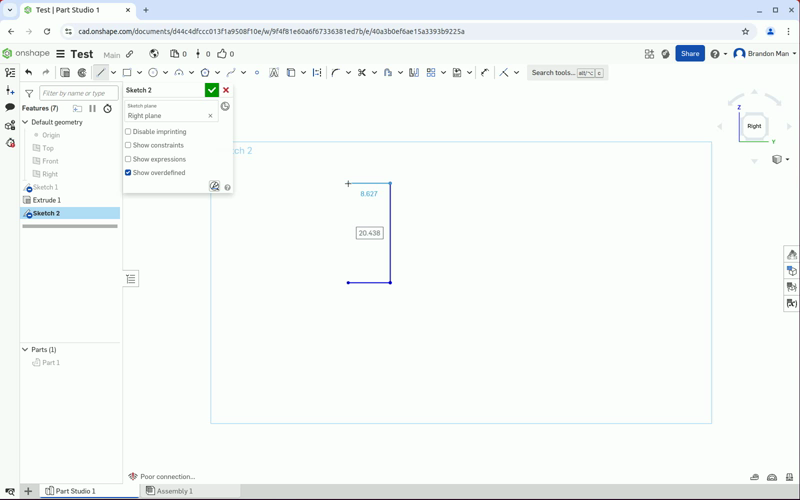
key_up(shift)
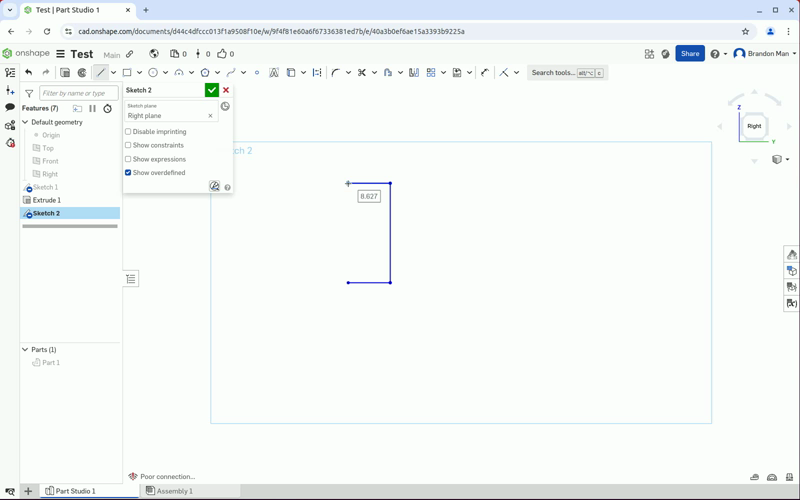
key_down(shift)
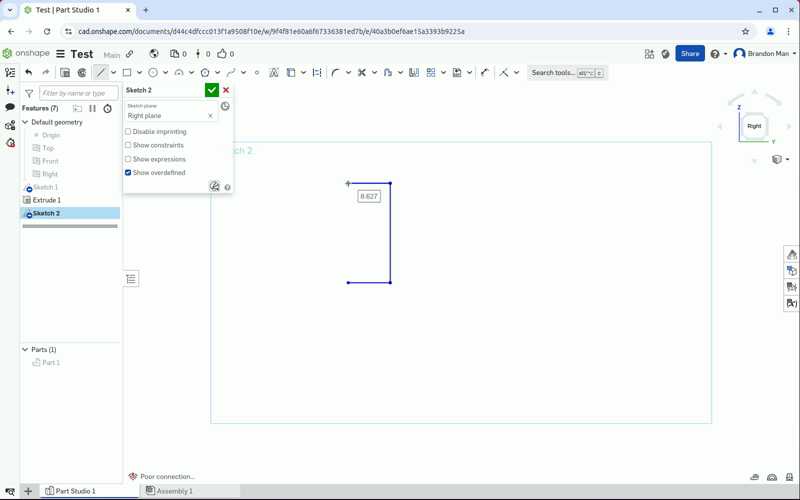
mouse_move(348, 282)
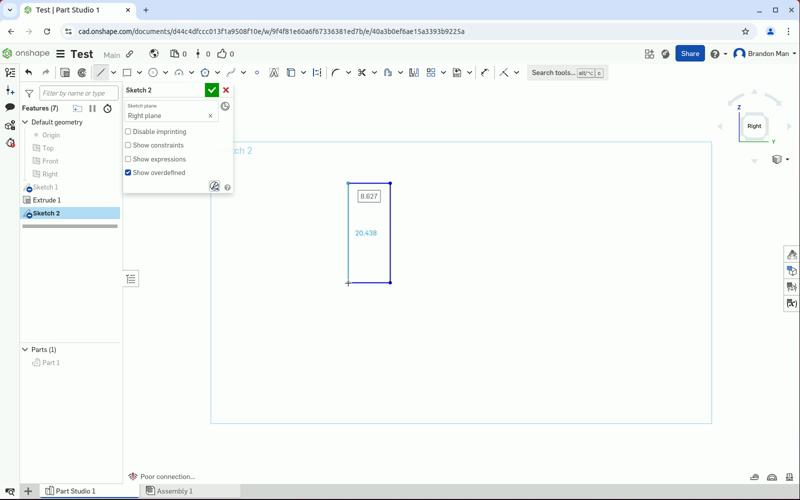
key_up(shift)
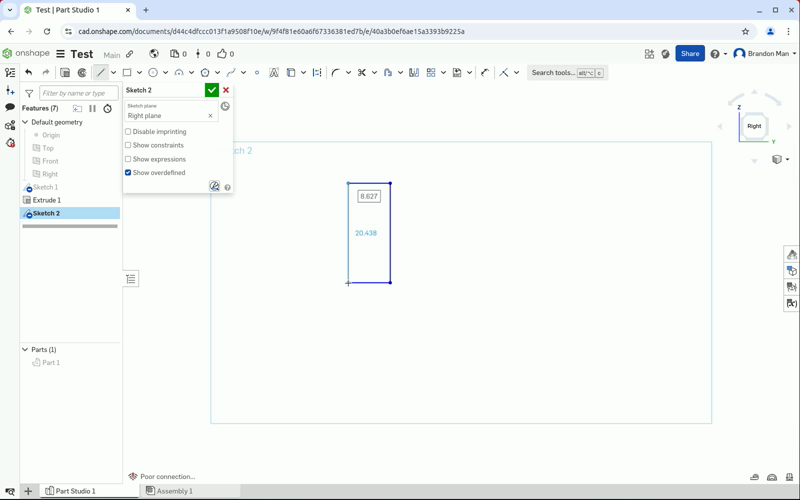
click(348, 282)
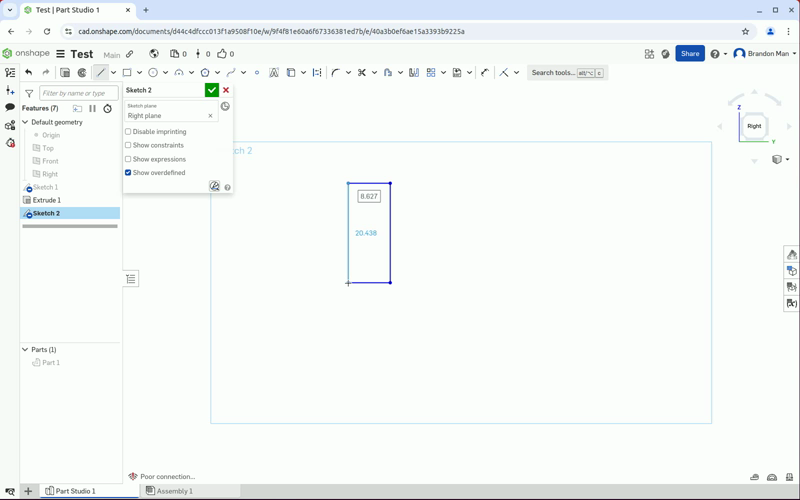
key(esc)
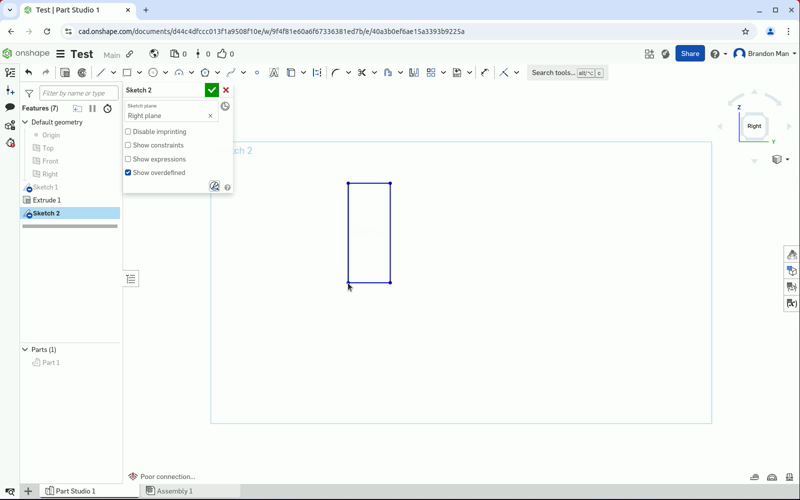
mouse_move(379, 275)
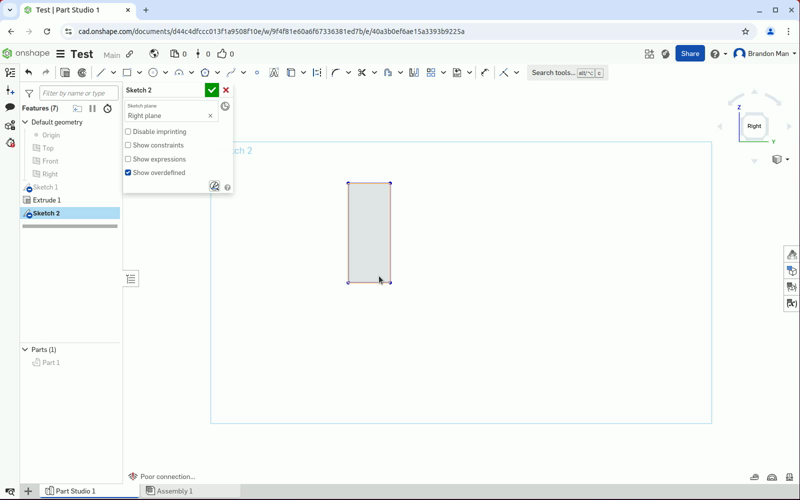
click(379, 275)
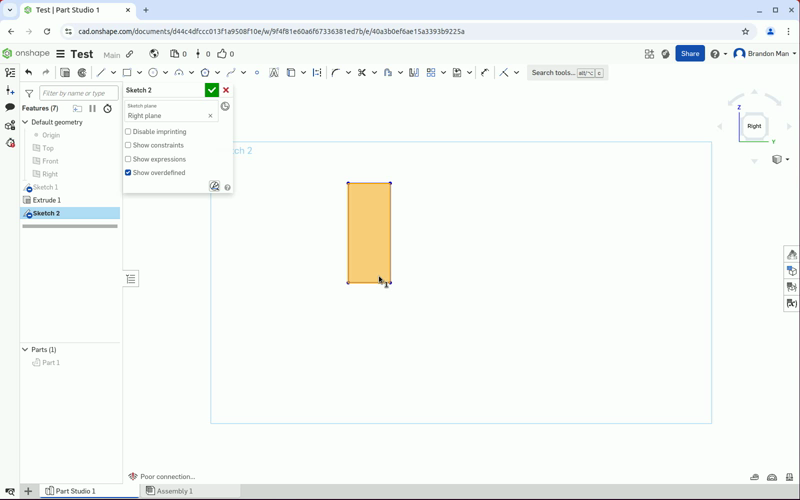
mouse_move(73, 352)
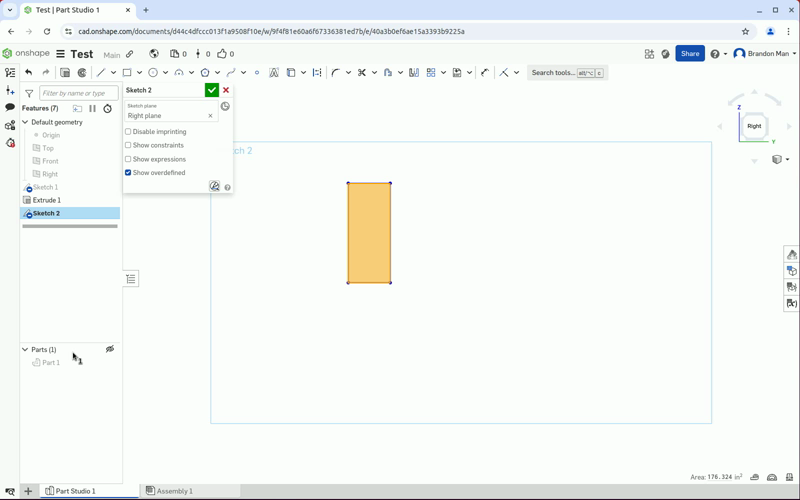
key(shift+y)
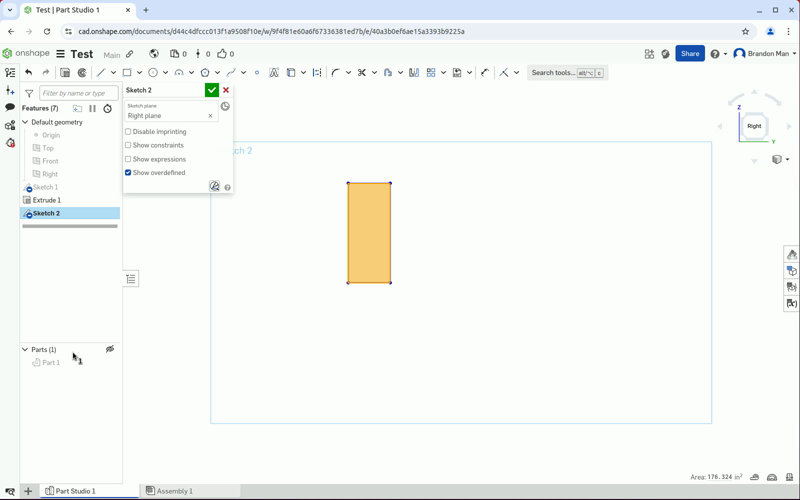
key(shift+e)
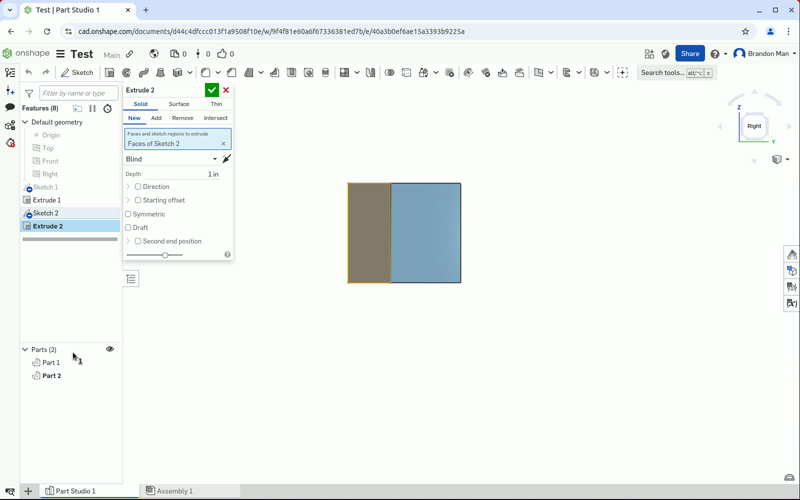
mouse_move(143, 106)
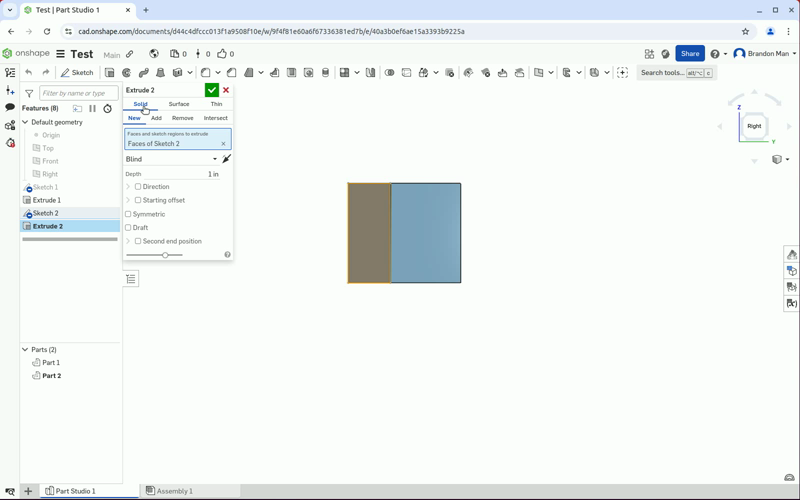
click(143, 106)
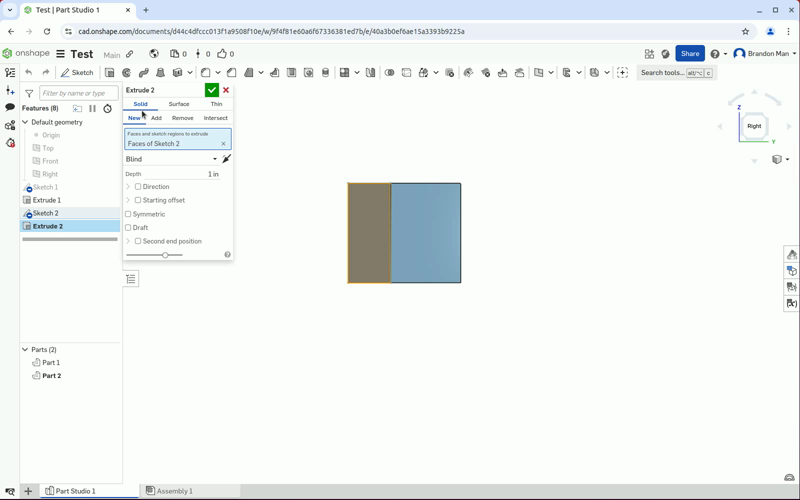
mouse_move(137, 120)
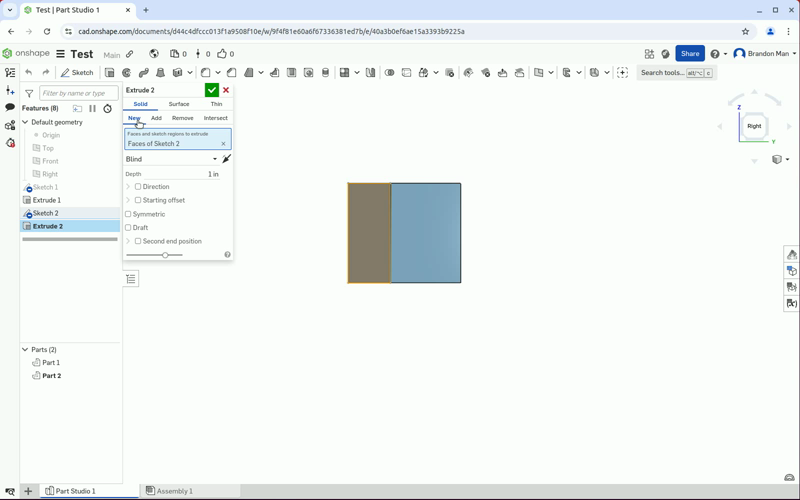
click(137, 120)
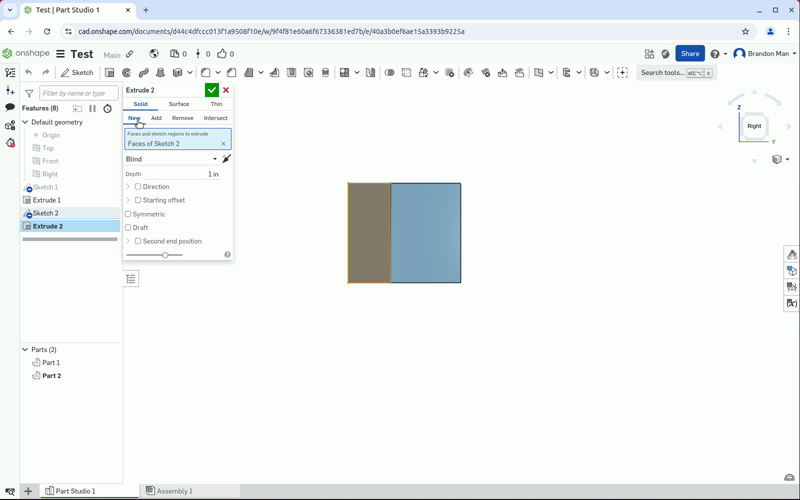
key(tab, 4)
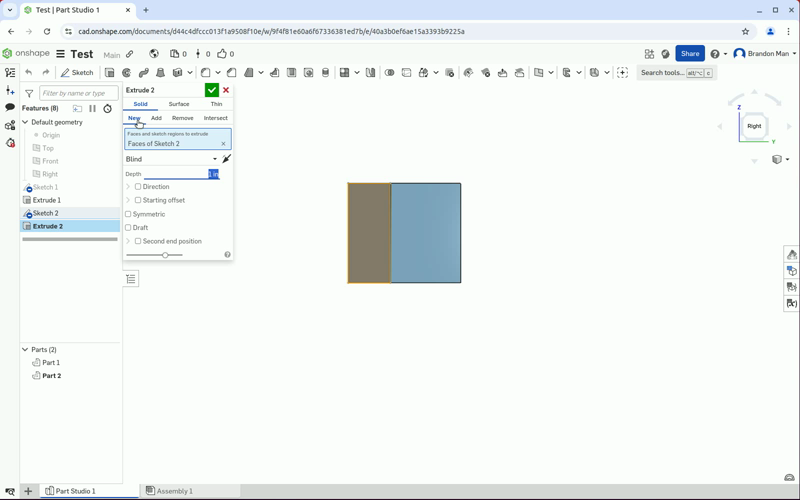
text(0.241)
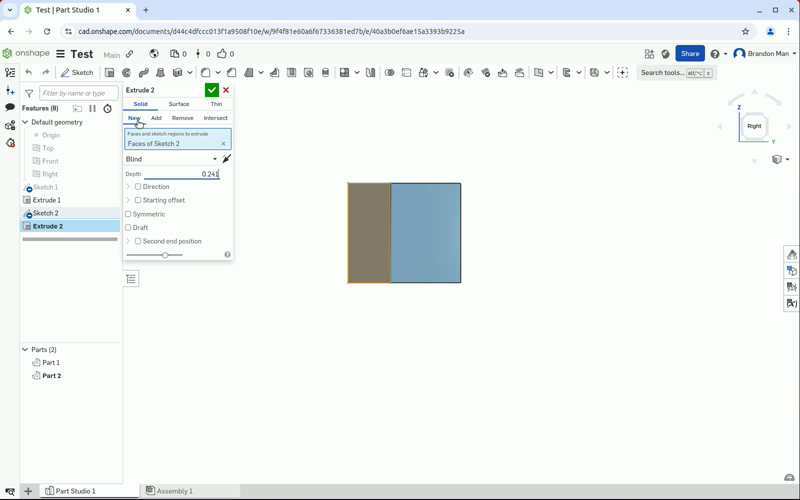
key(enter)
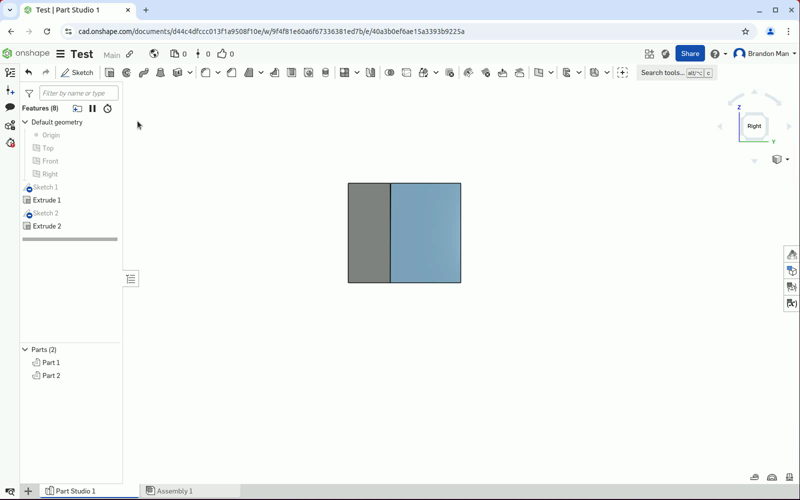
key(shift+h)
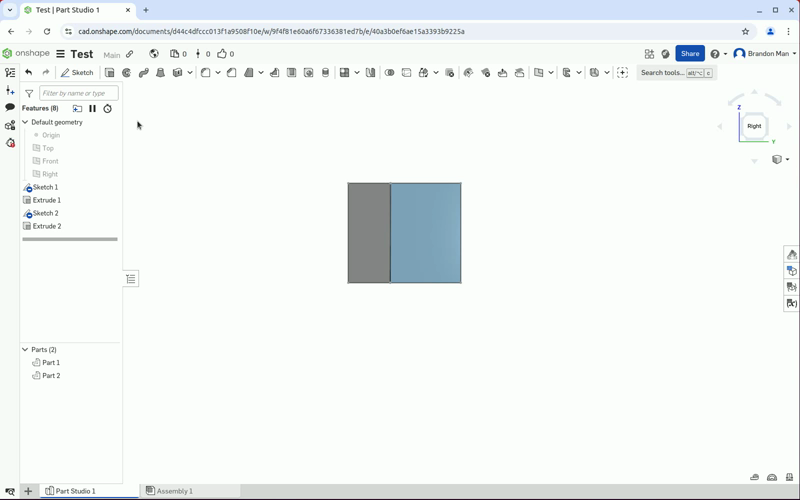
key(shift+h)
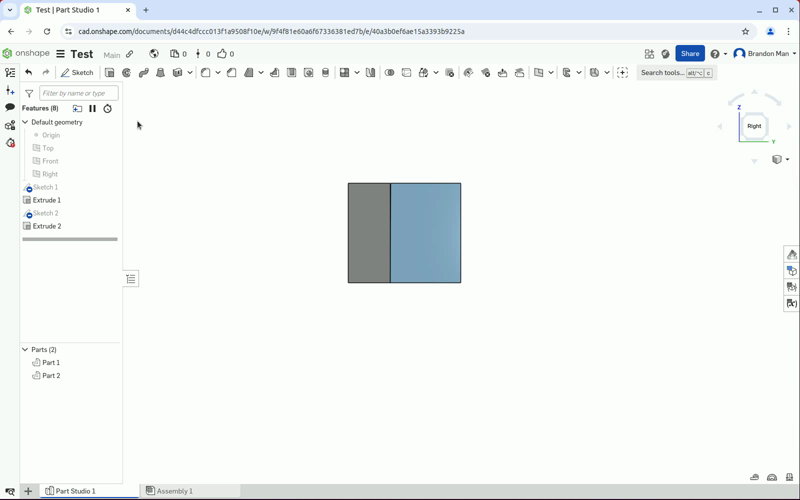
mouse_move(73, 189)
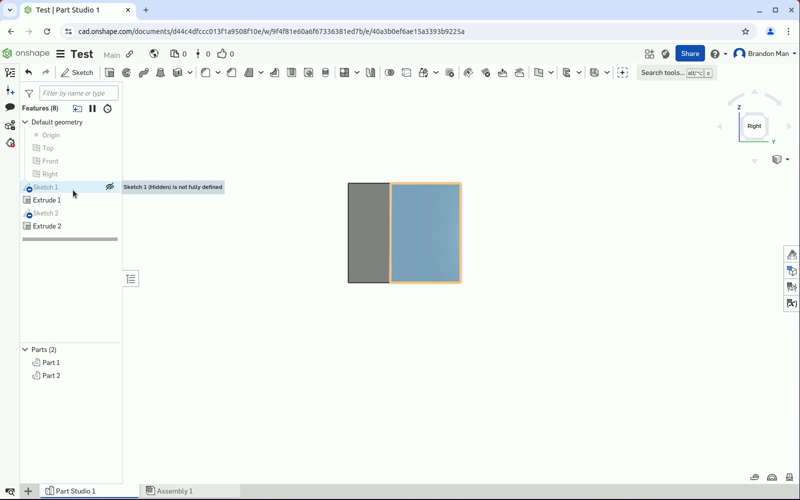
click(73, 189)
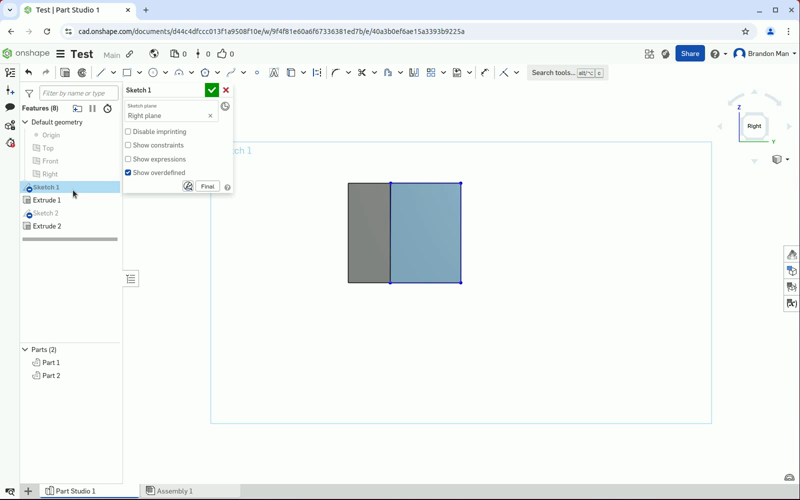
mouse_move(229, 92)
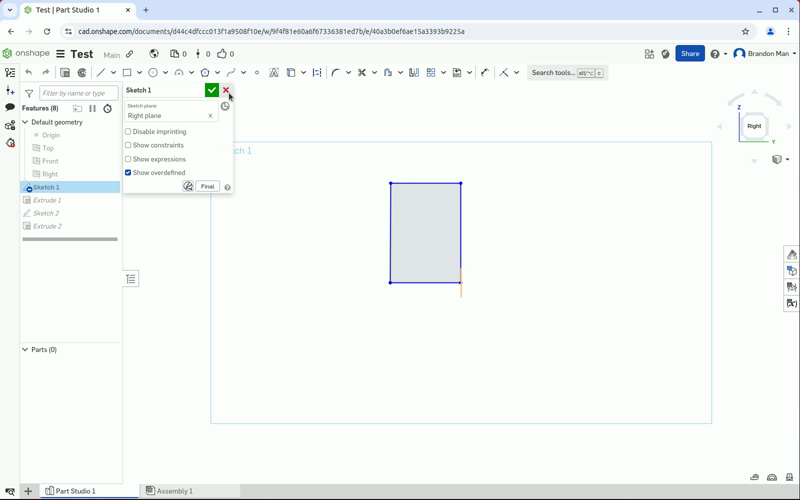
click(229, 92)
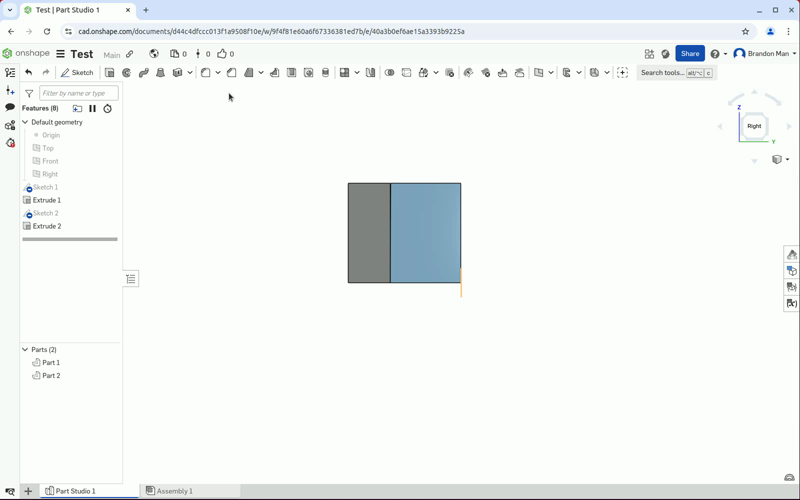
mouse_move(541, 75)
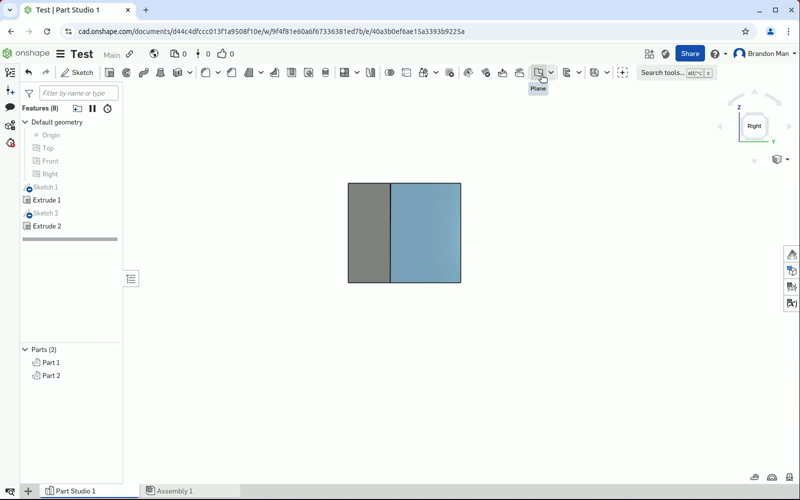
click(541, 75)
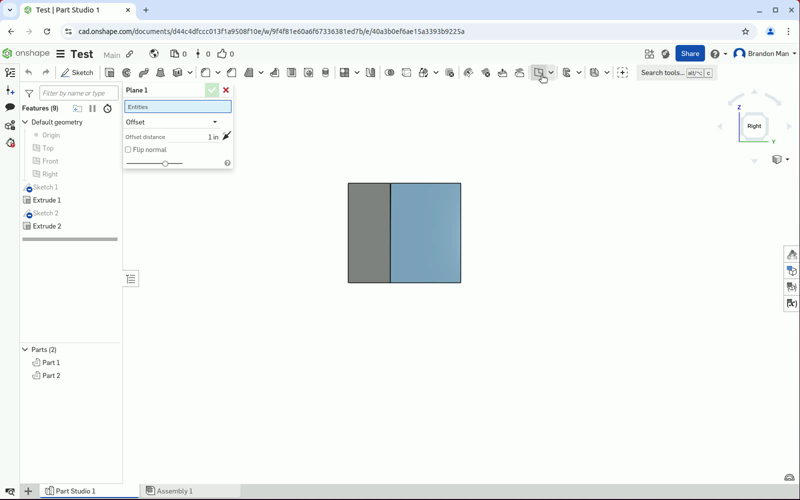
mouse_move(73, 176)
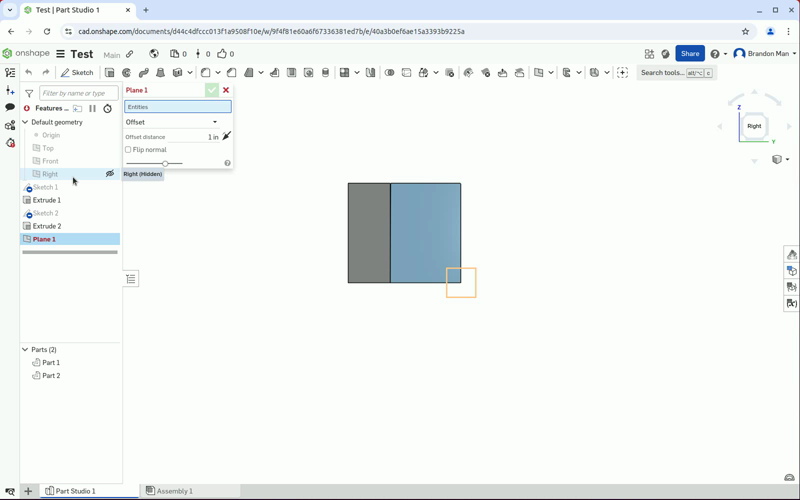
click(73, 176)
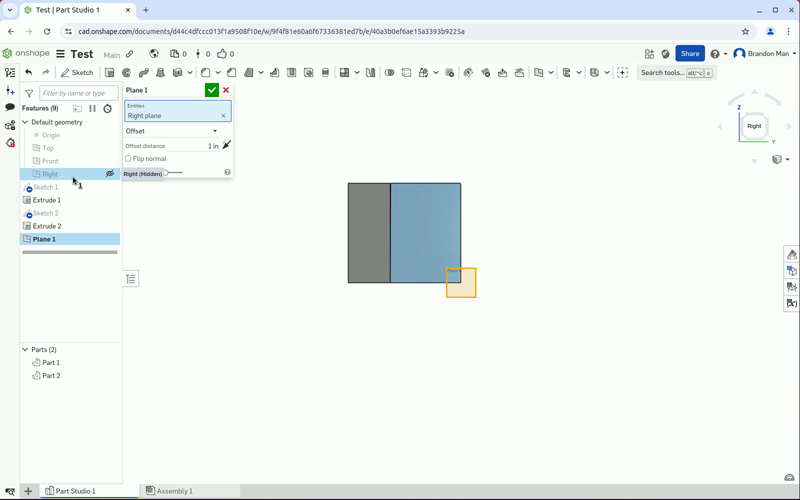
key(tab, 2)
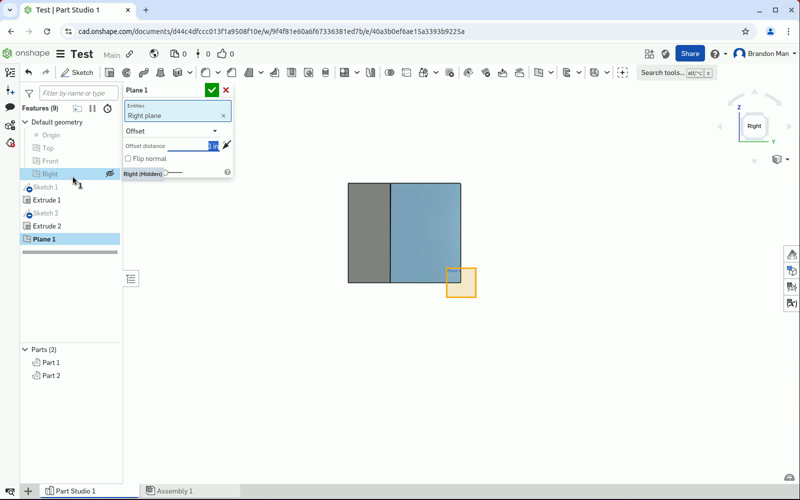
text(0.246)
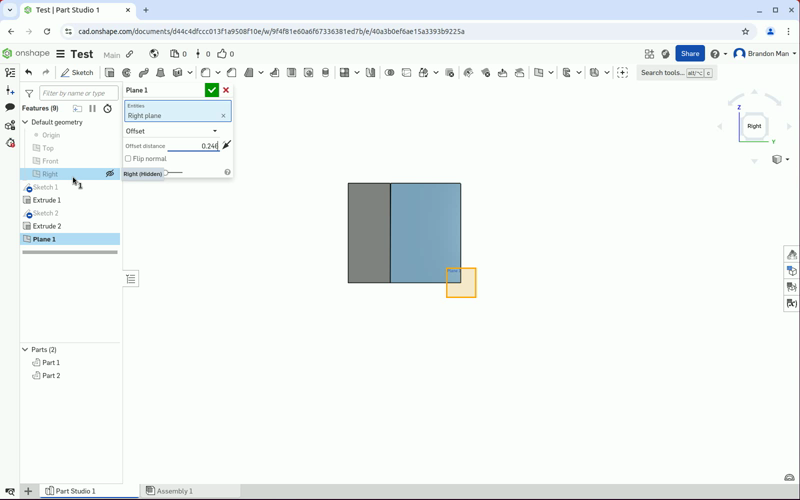
key(enter, 2)
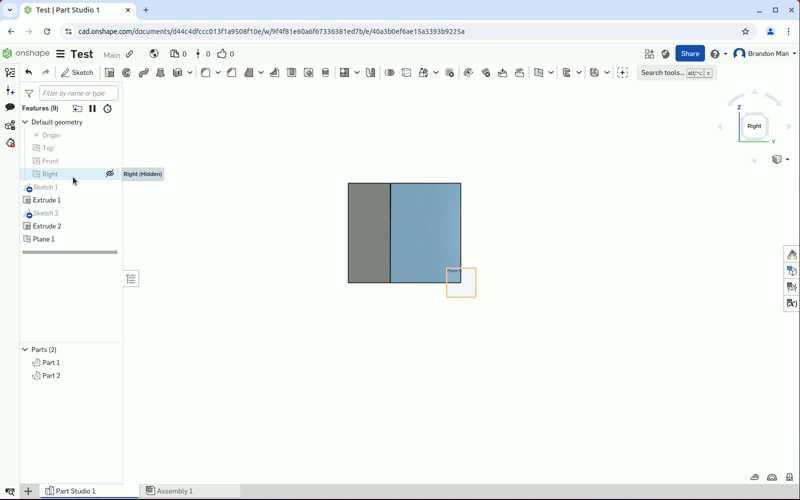
key(shift+s)
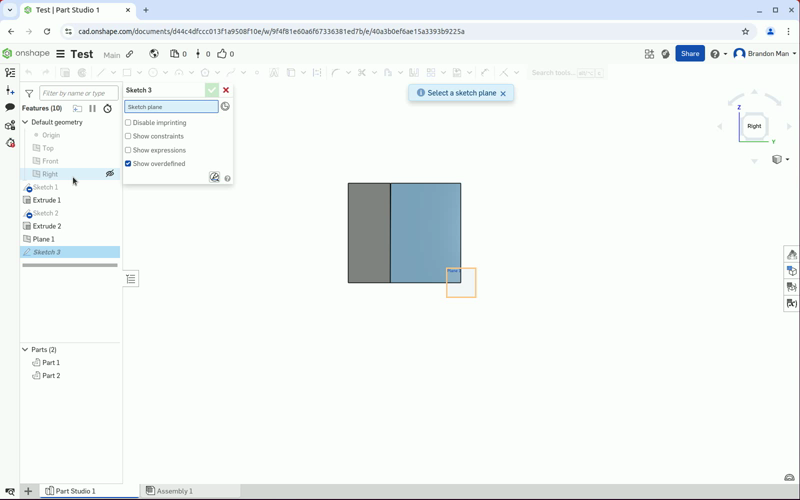
mouse_move(73, 241)
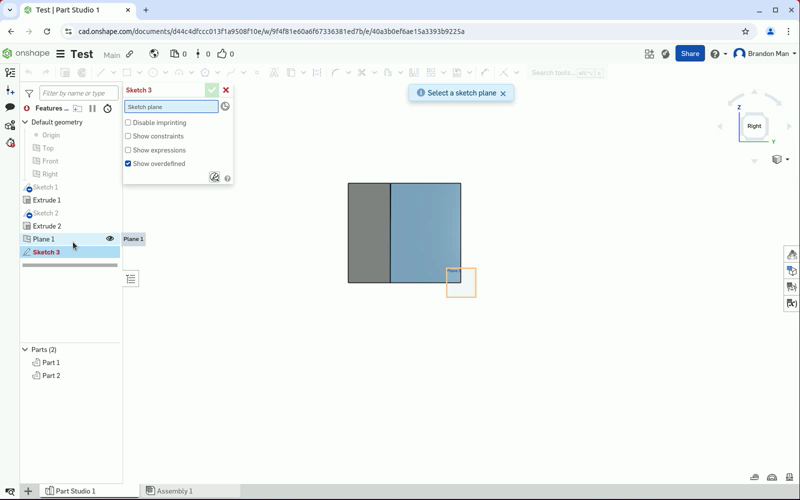
click(73, 241)
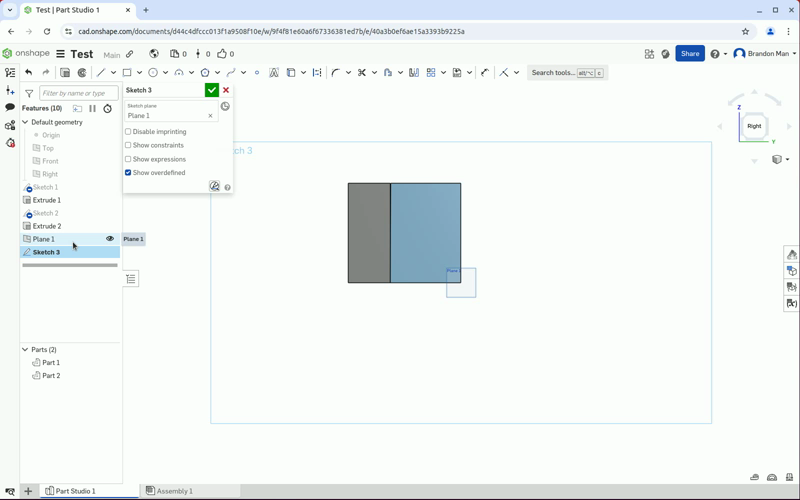
mouse_move(73, 352)
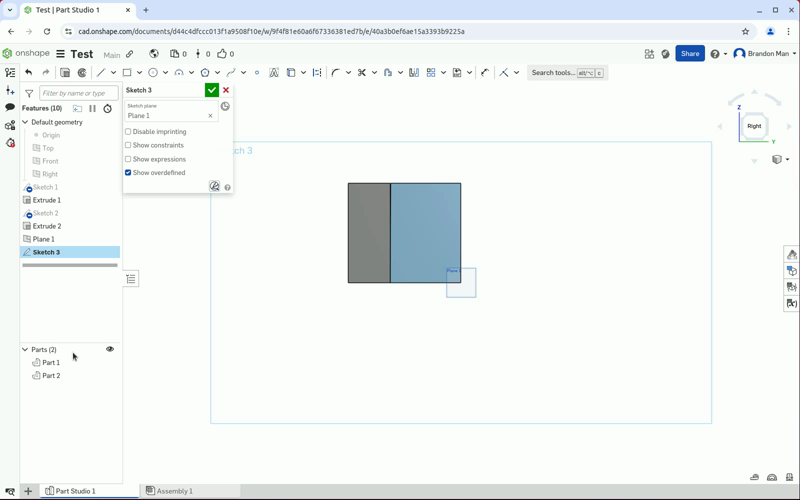
key(y)
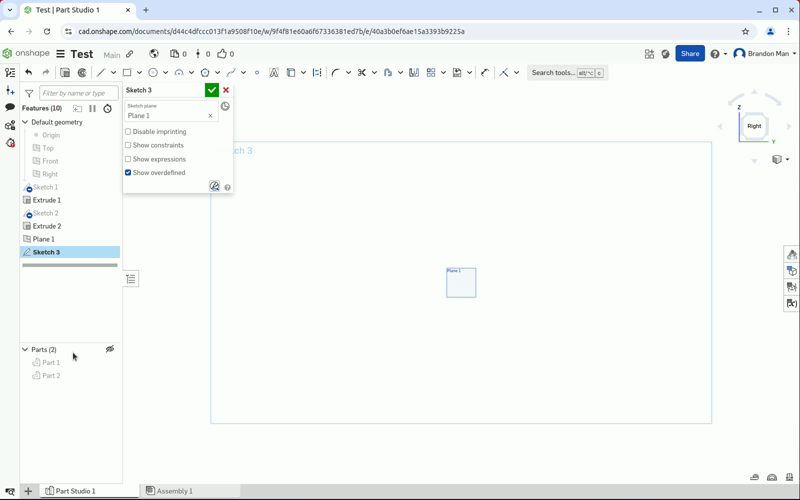
key(a)
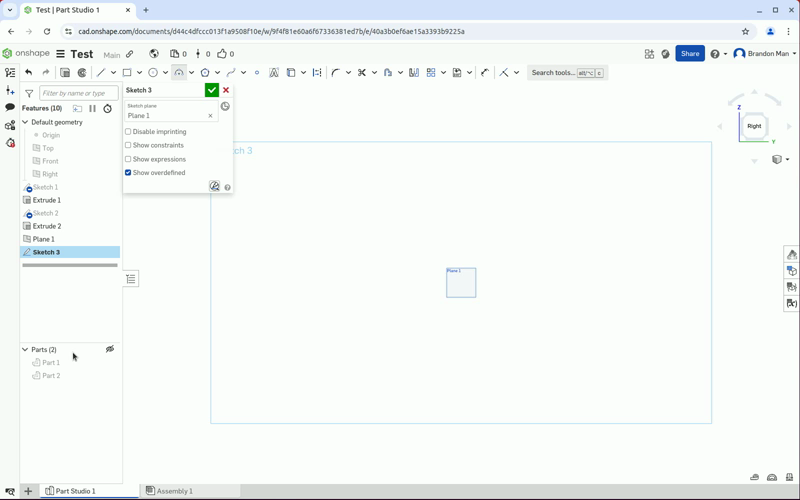
key_down(shift)
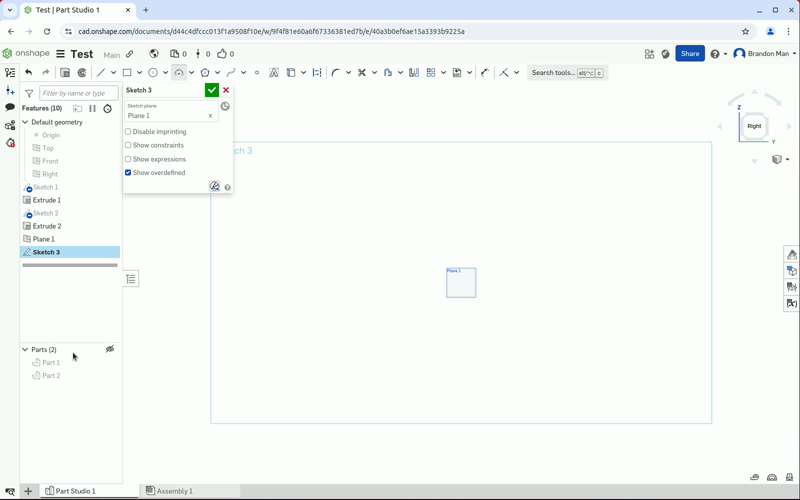
mouse_move(431, 183)
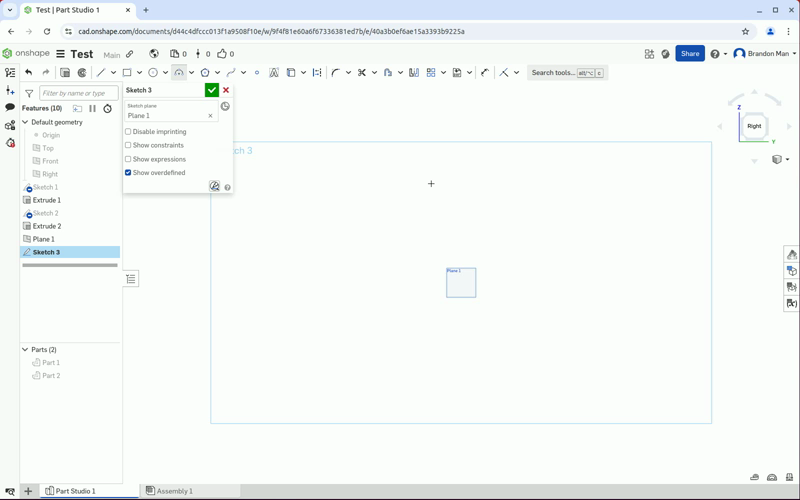
click(431, 183)
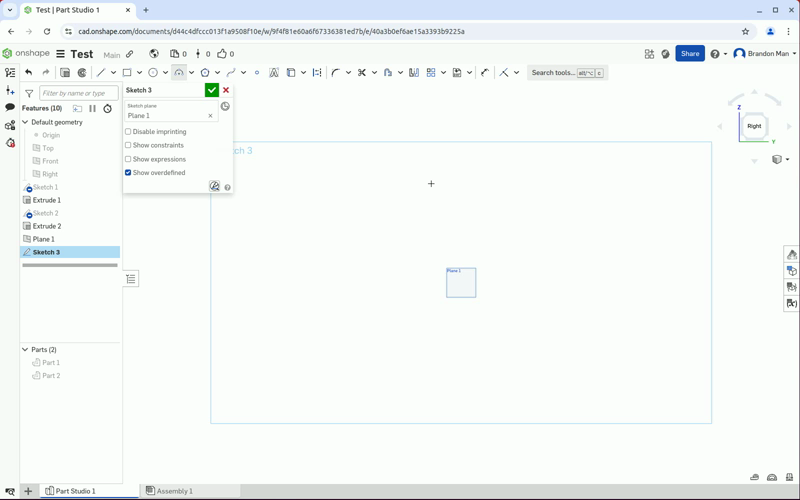
key_up(shift)
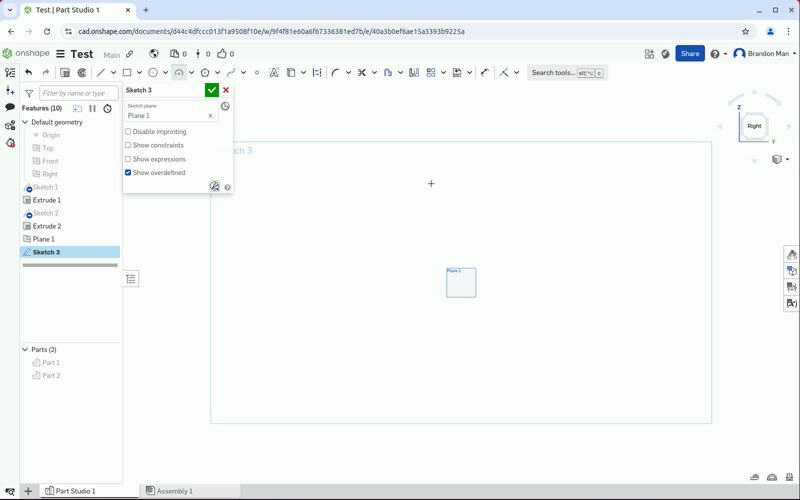
key_down(shift)
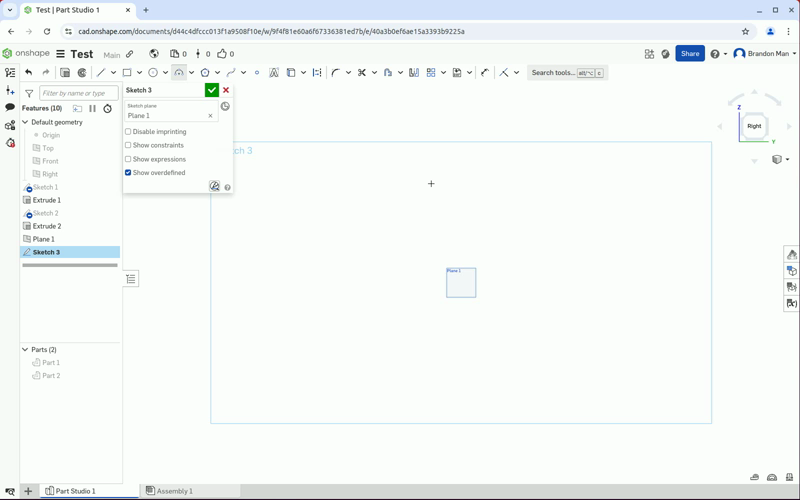
mouse_move(461, 213)
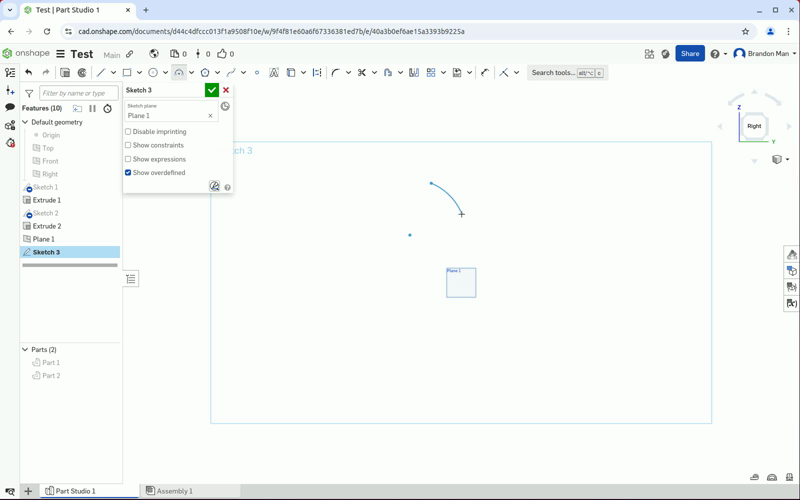
click(461, 213)
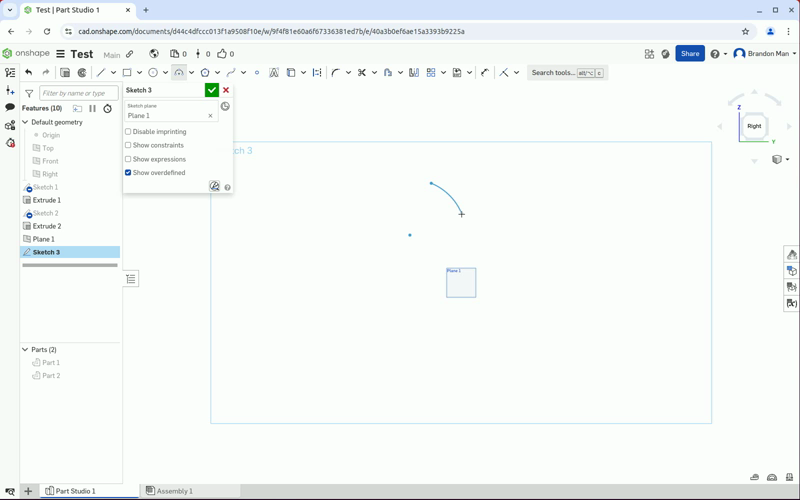
mouse_move(453, 192)
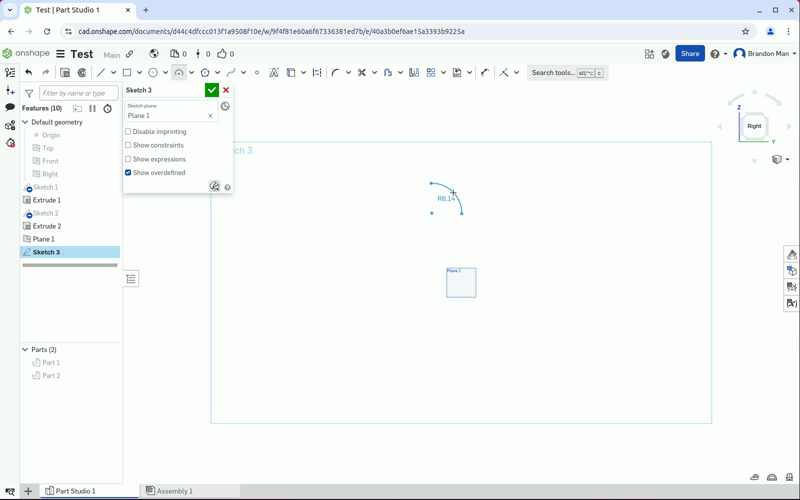
click(453, 192)
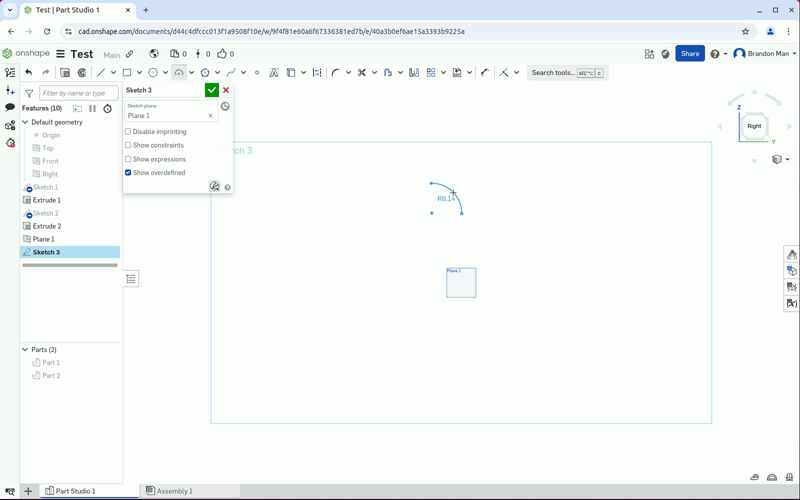
key_up(shift)
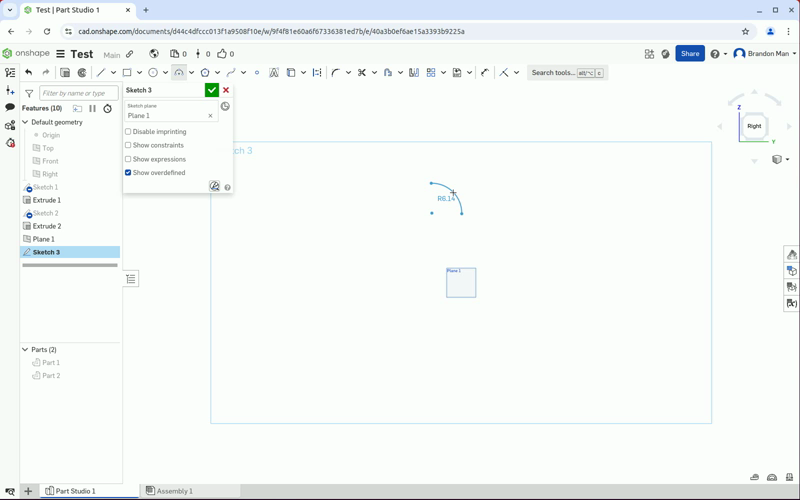
key(esc)
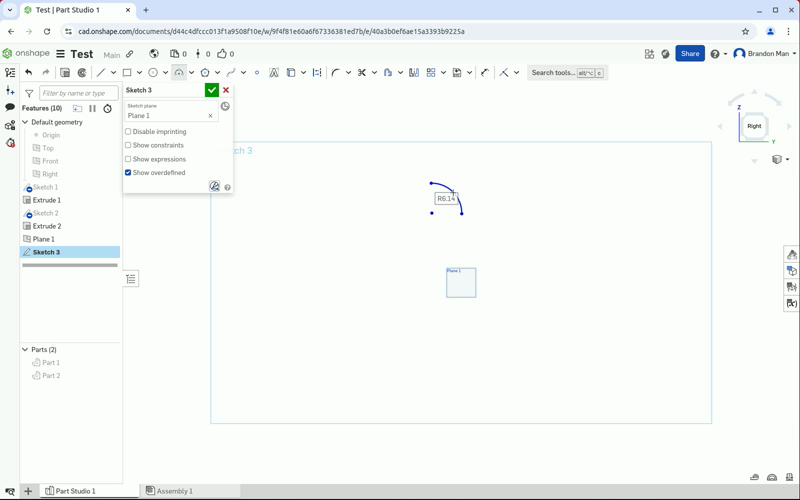
key(l)
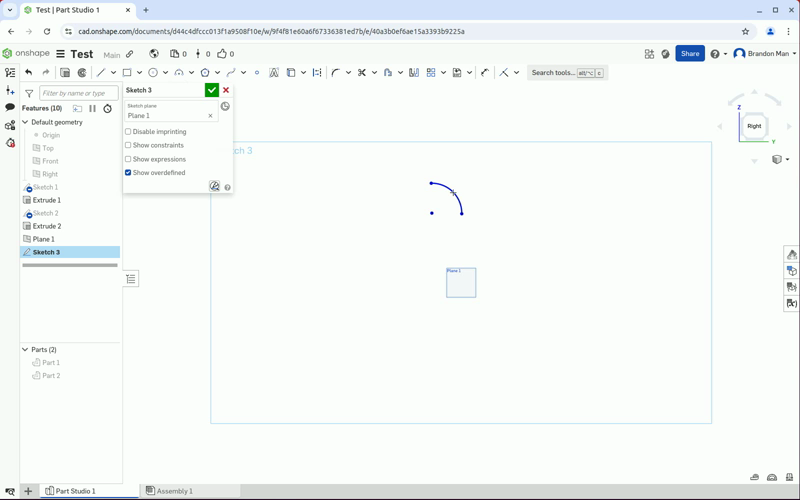
mouse_move(461, 213)
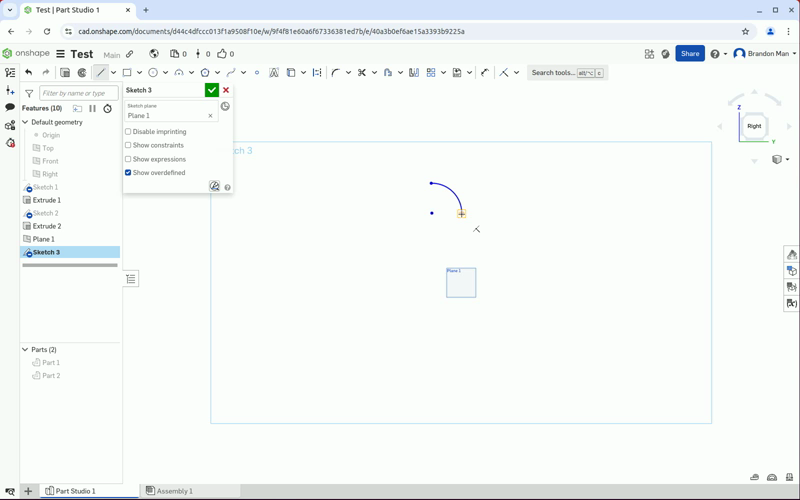
click(461, 213)
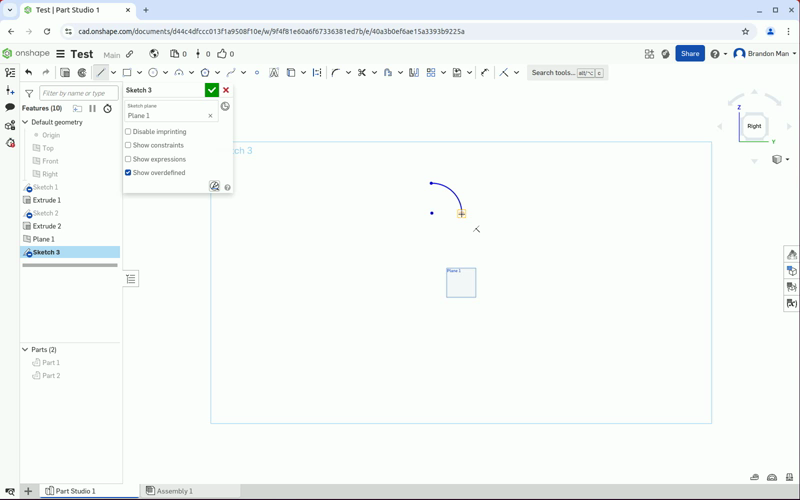
key_down(shift)
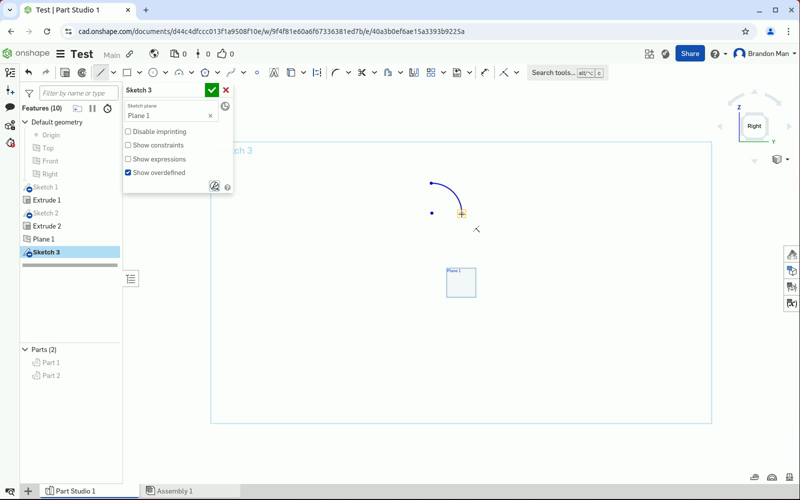
mouse_move(491, 213)
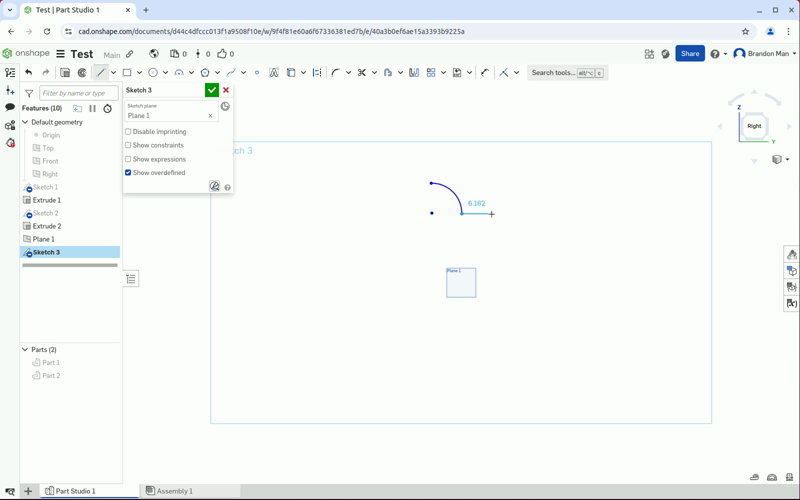
mouse_move(461, 183)
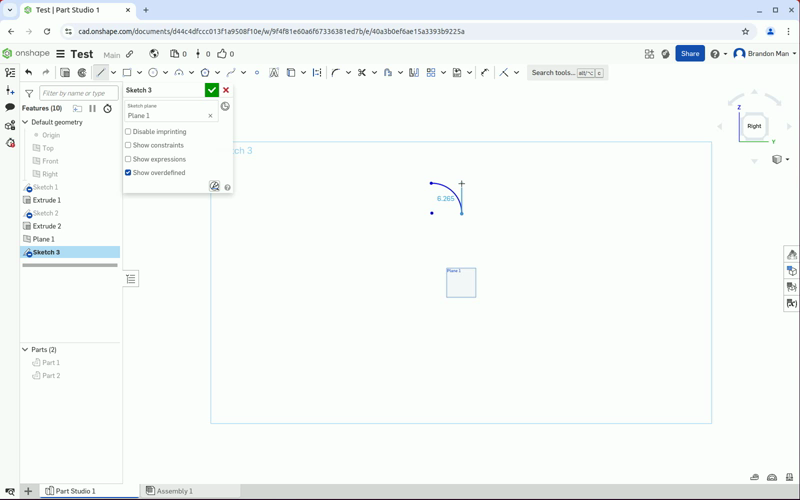
click(461, 183)
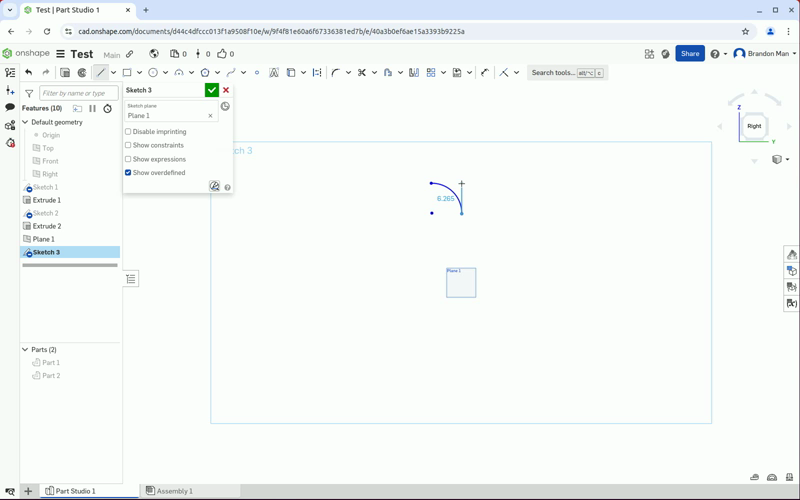
key_up(shift)
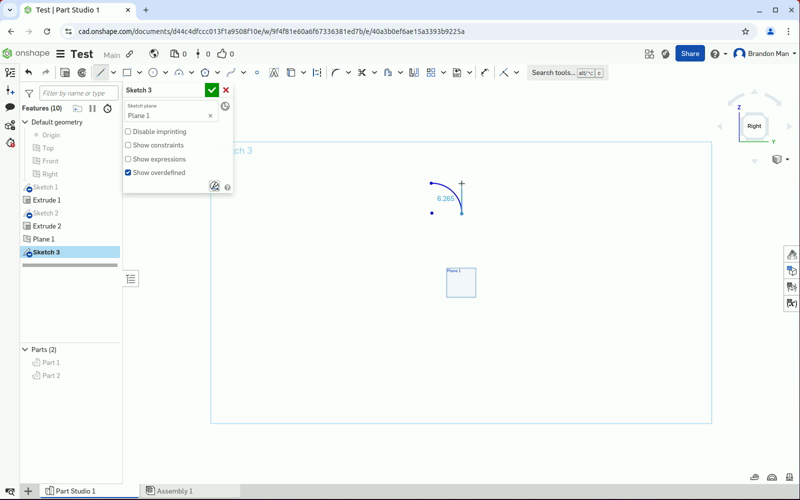
mouse_move(491, 183)
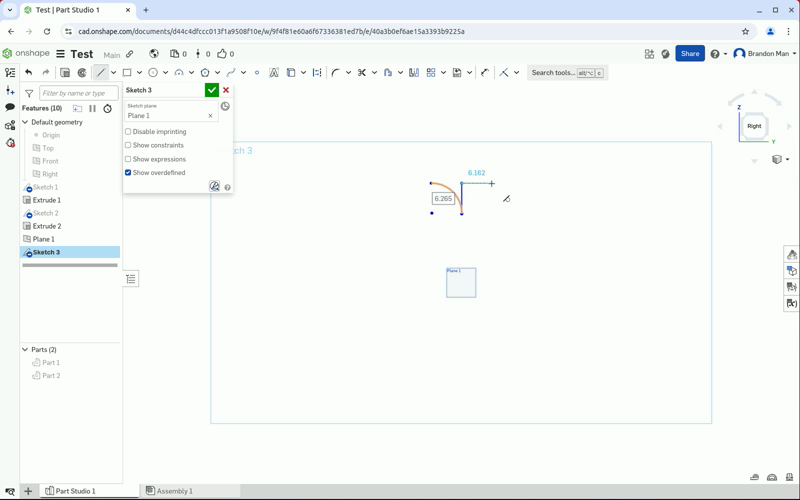
key_down(shift)
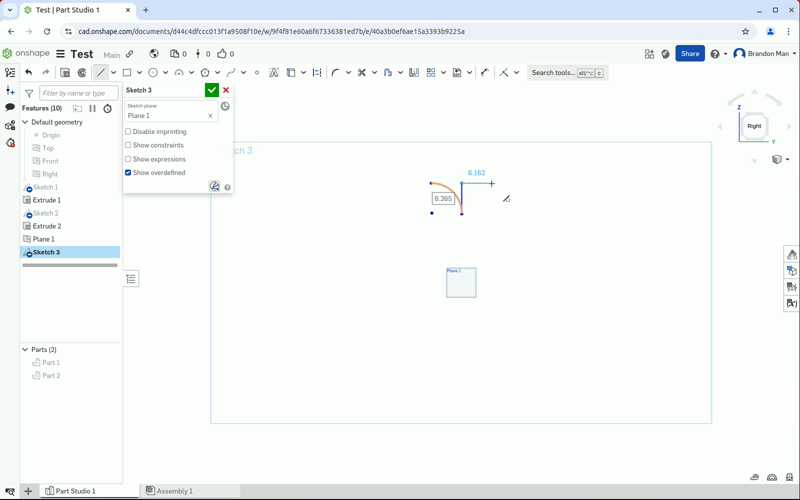
mouse_move(431, 183)
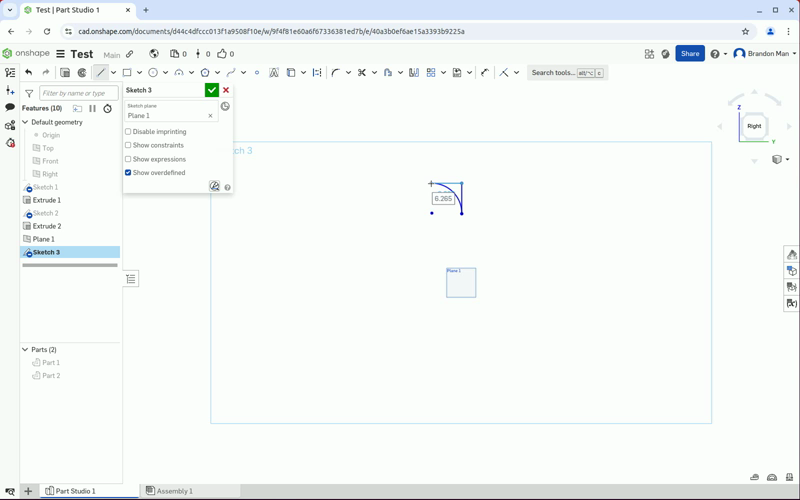
key_up(shift)
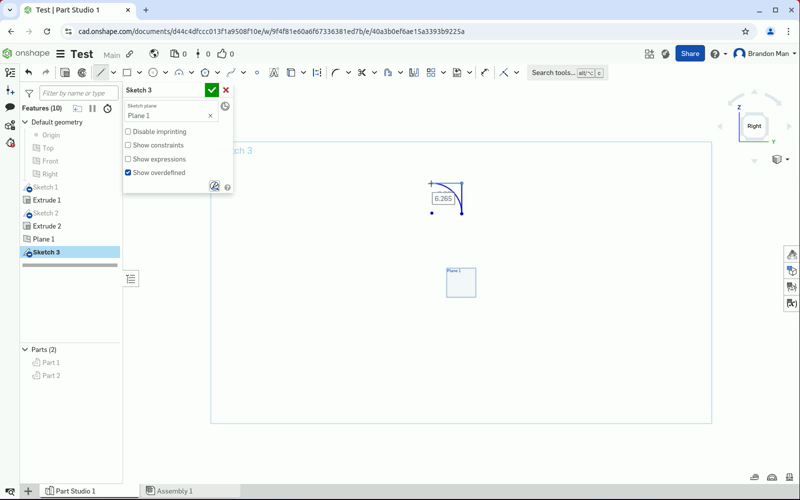
click(431, 183)
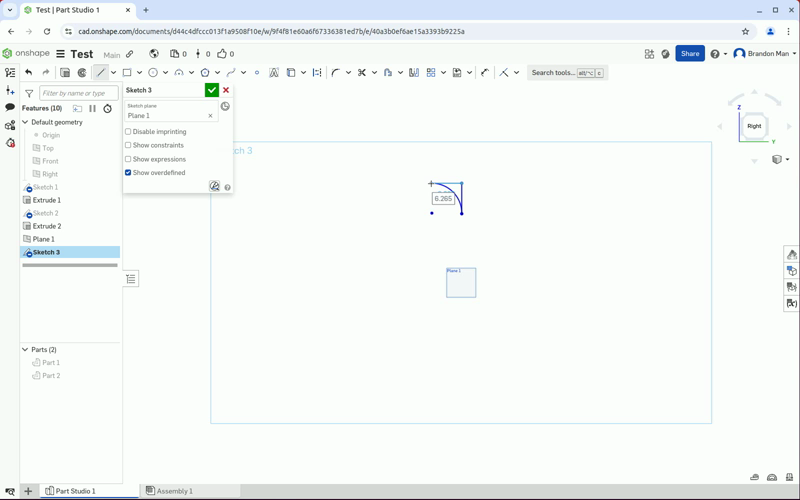
key(esc)
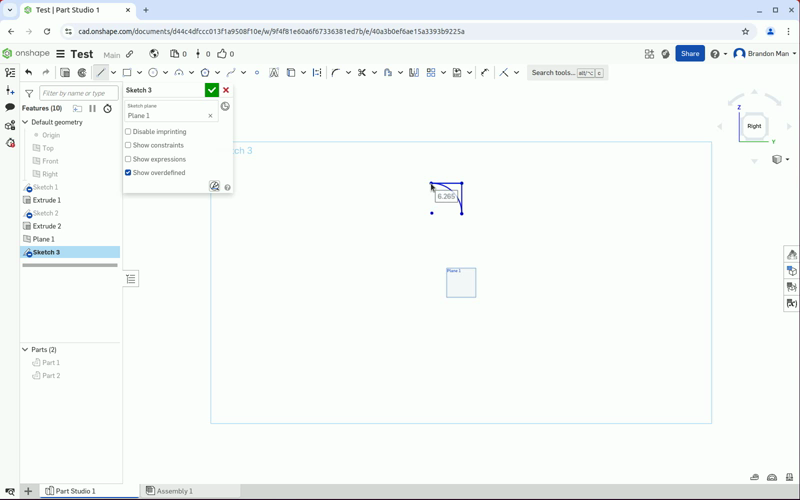
mouse_move(451, 190)
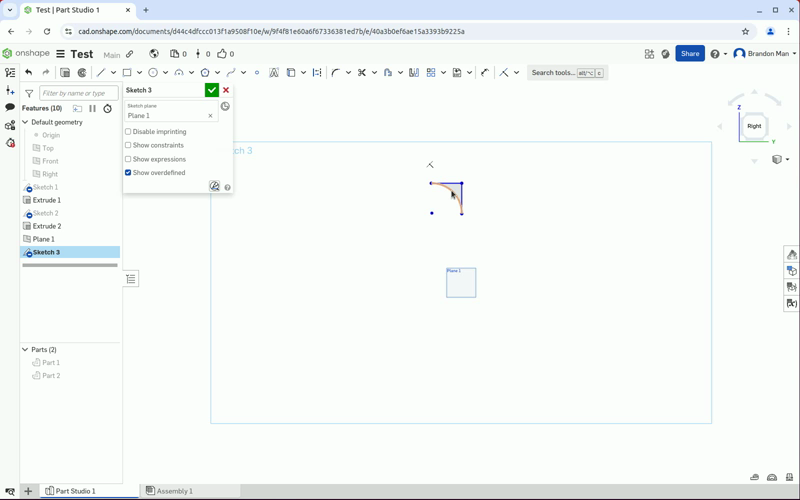
scroll(6)
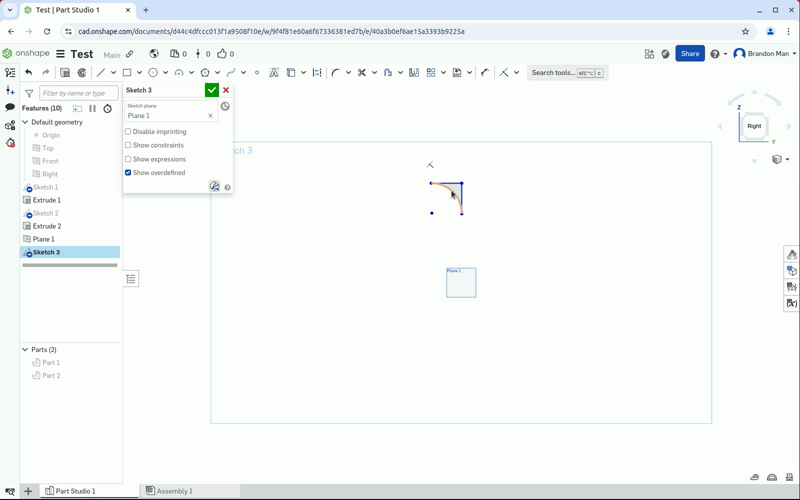
scroll(6)
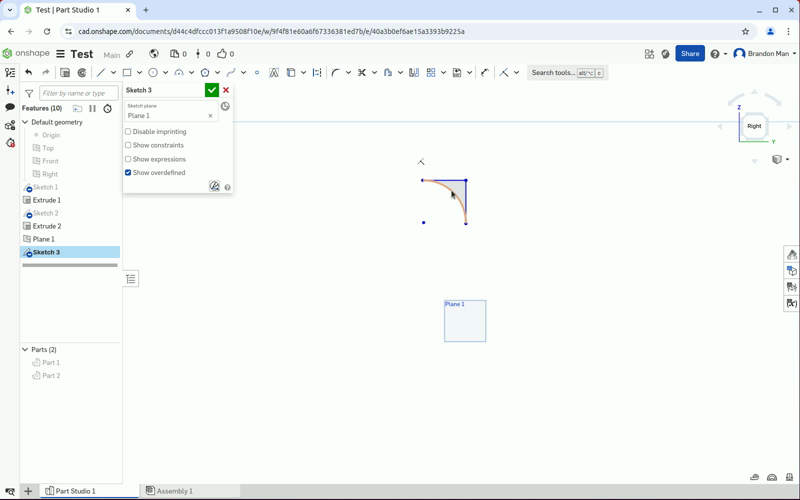
scroll(6)
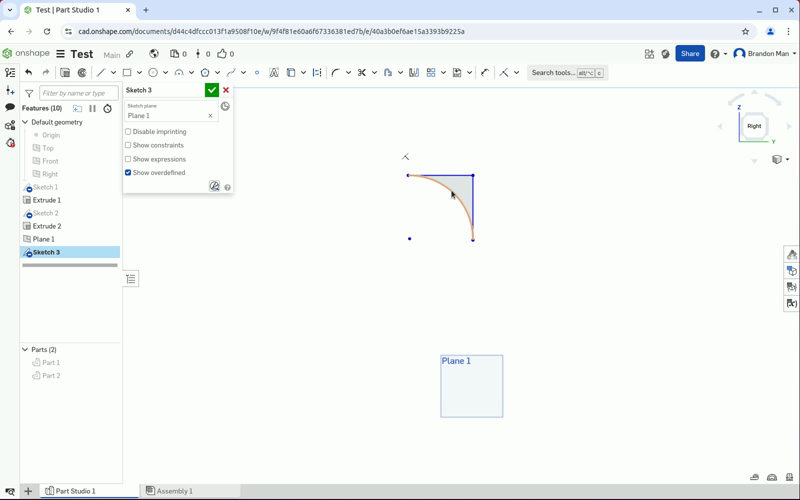
scroll(6)
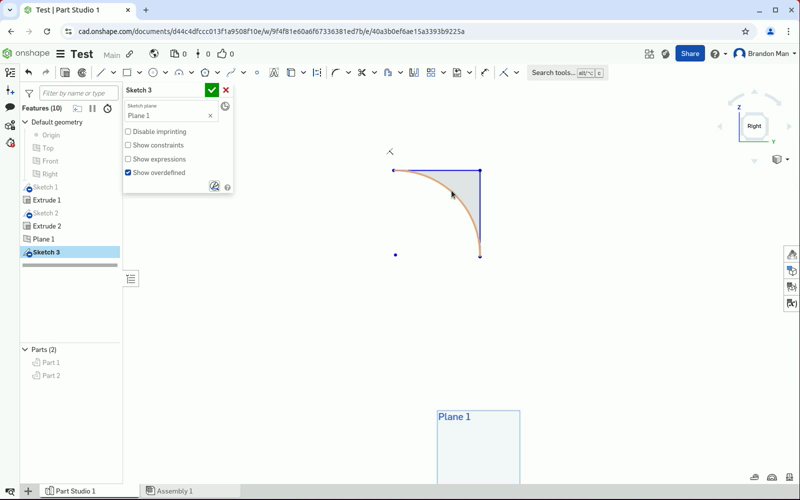
scroll(6)
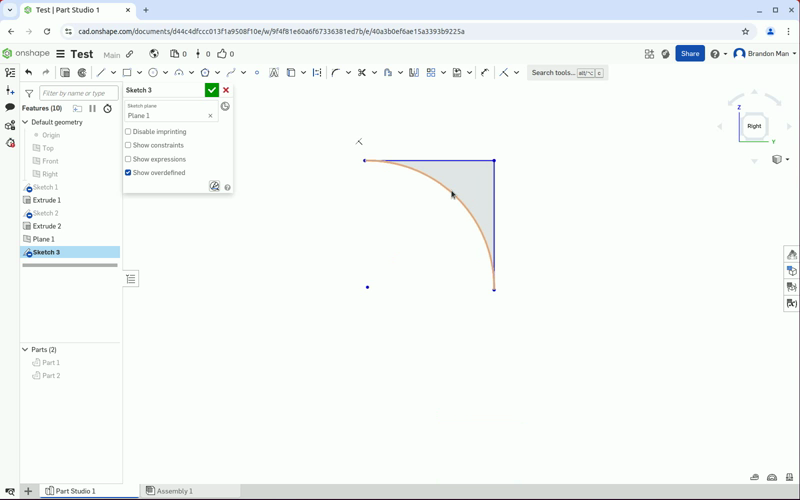
scroll(6)
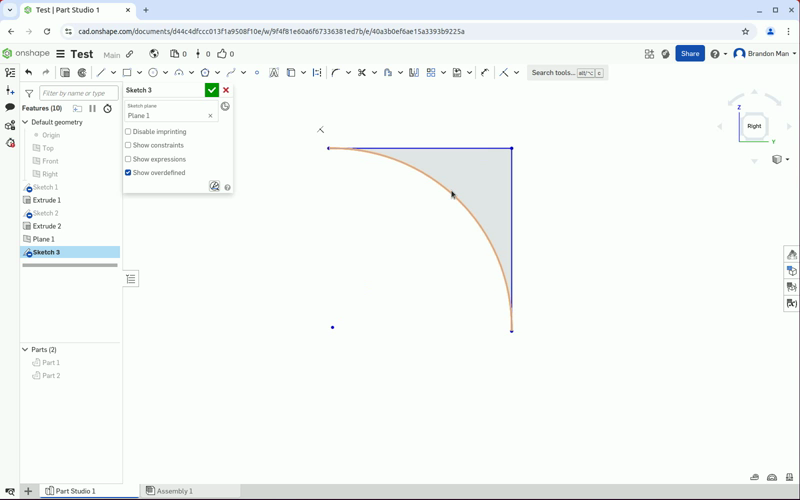
scroll(6)
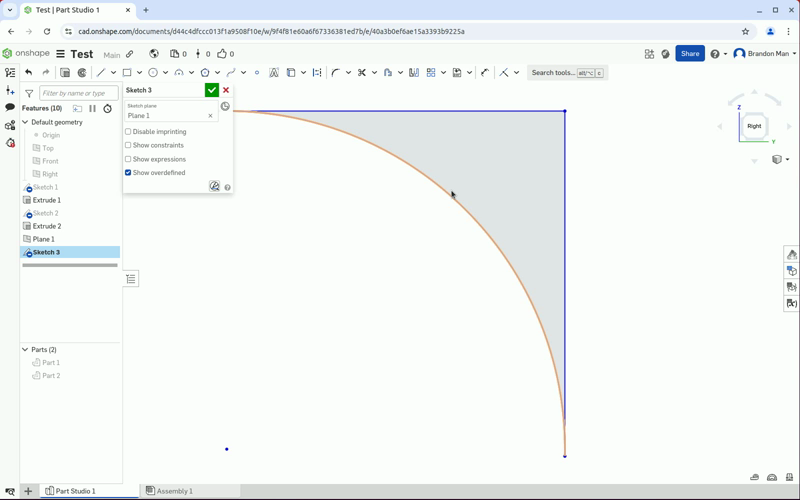
click(451, 190)
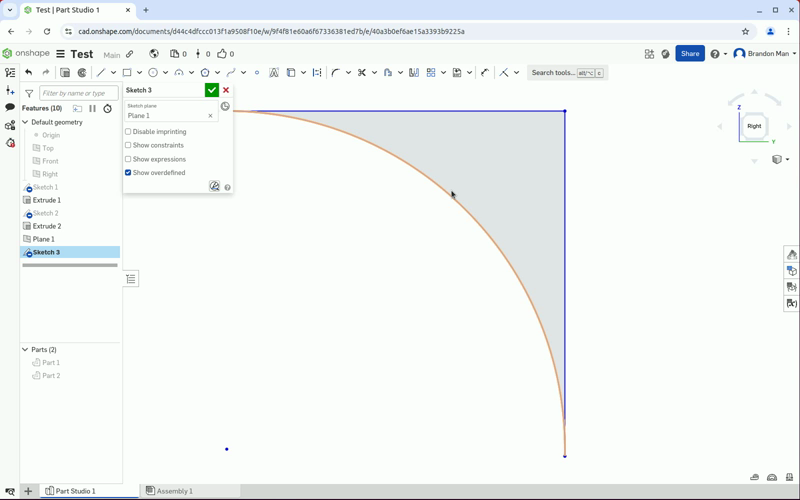
scroll(-6)
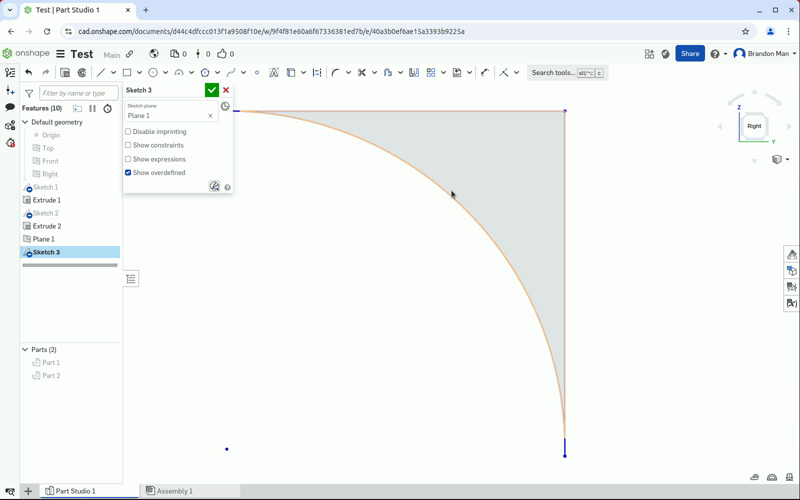
scroll(-6)
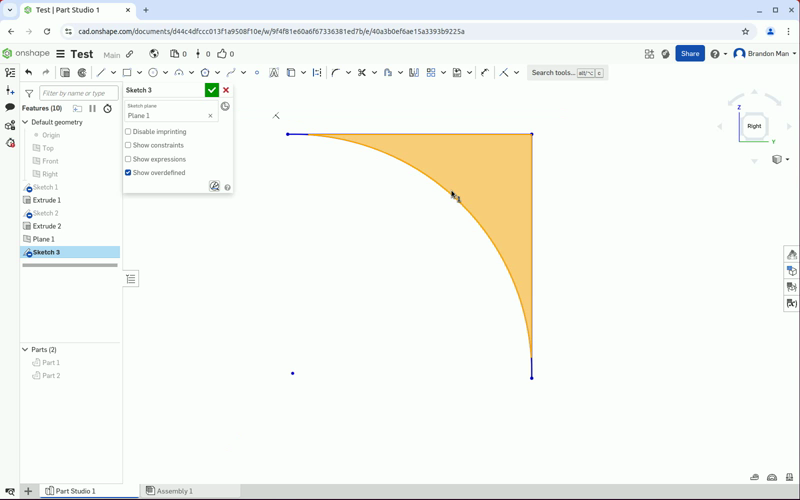
scroll(-6)
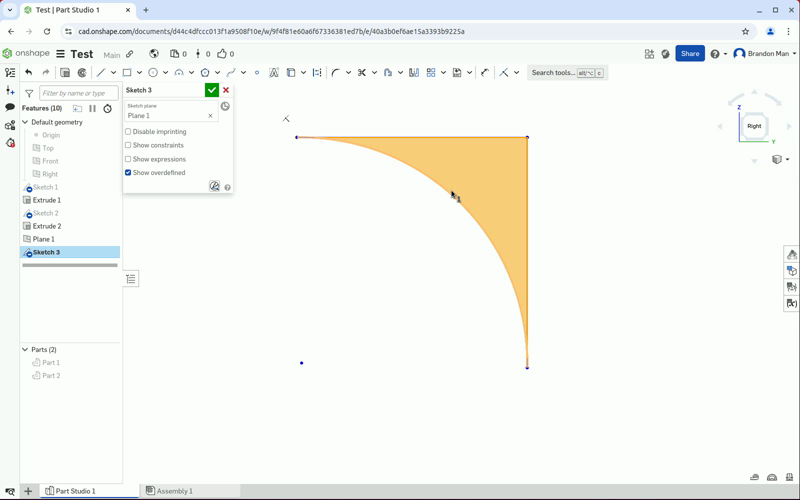
scroll(-6)
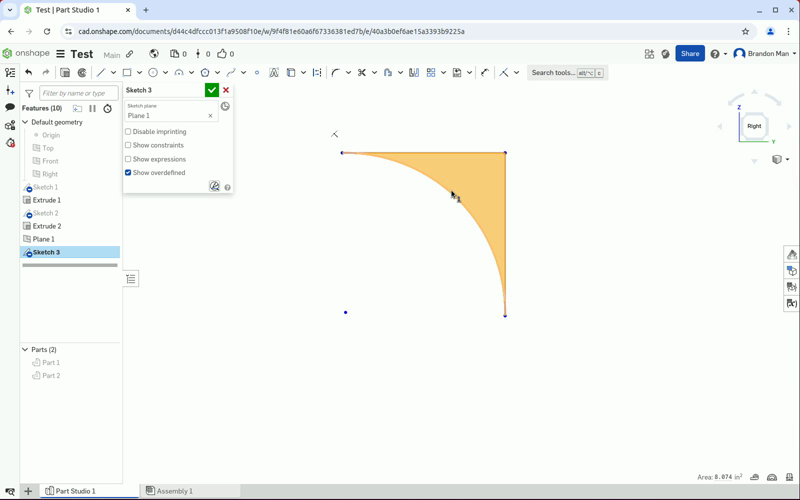
scroll(-6)
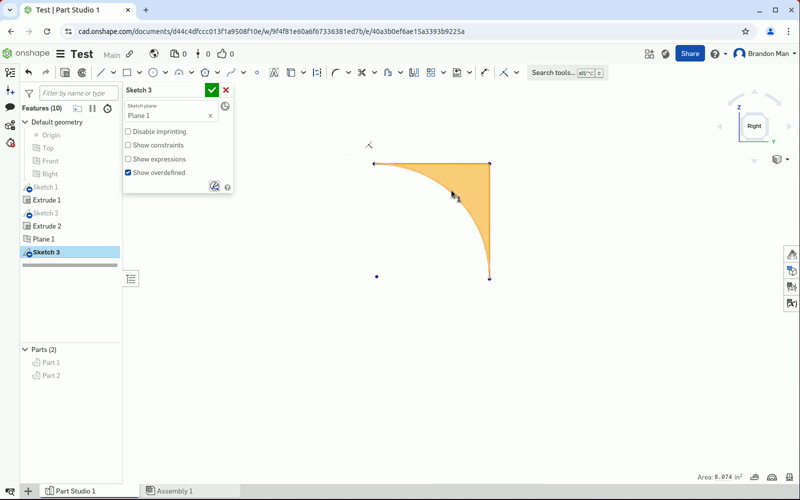
scroll(-6)
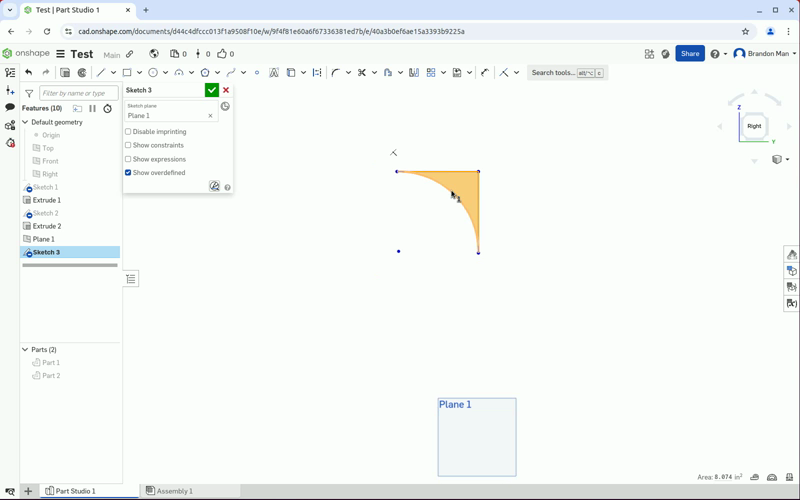
scroll(-6)
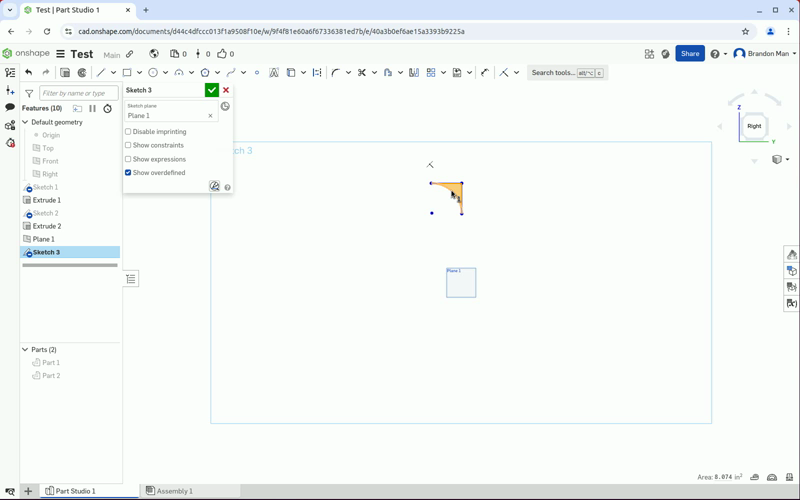
mouse_move(73, 352)
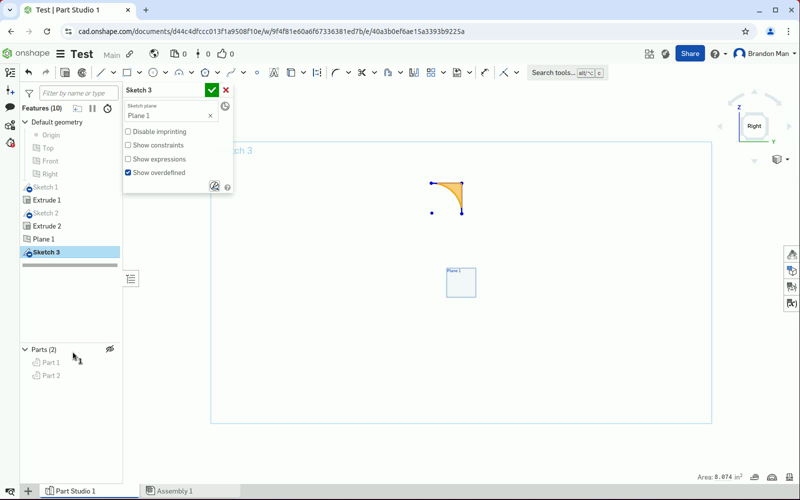
key(shift+y)
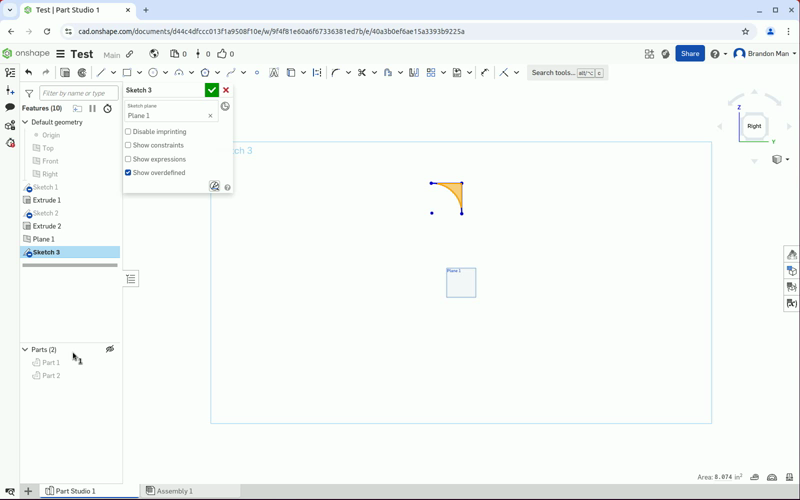
key(shift+e)
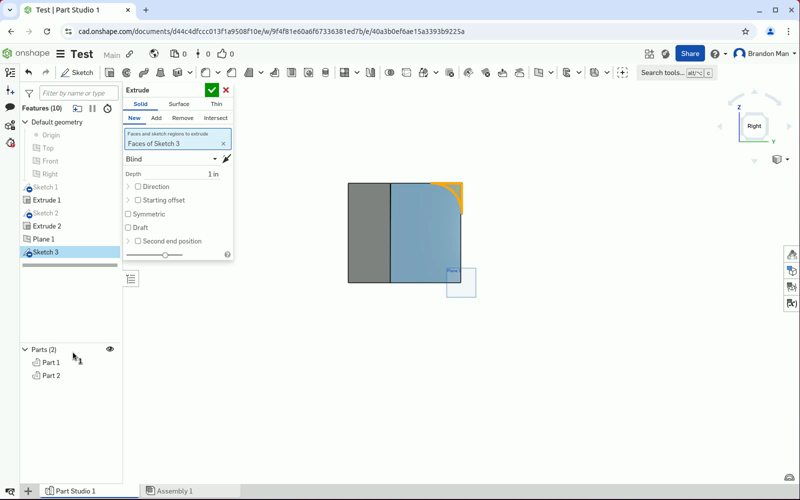
mouse_move(143, 106)
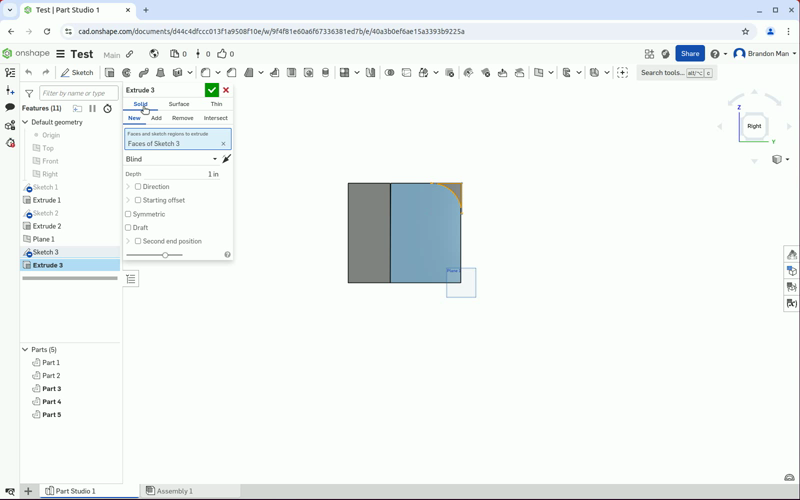
click(143, 106)
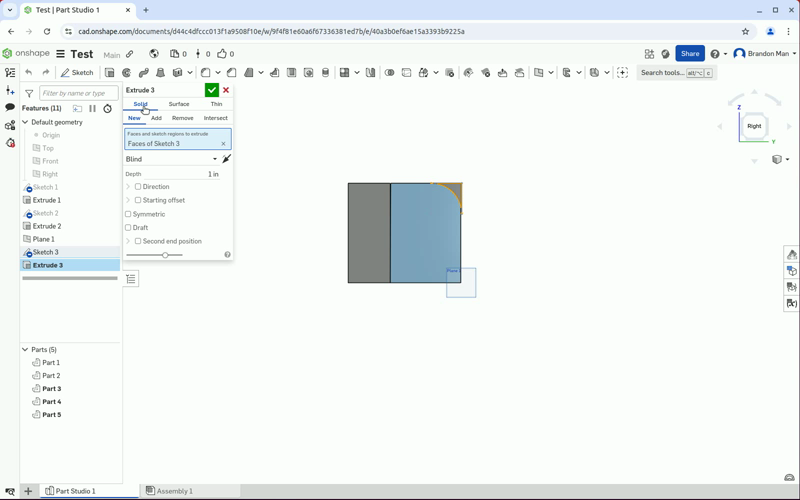
mouse_move(186, 120)
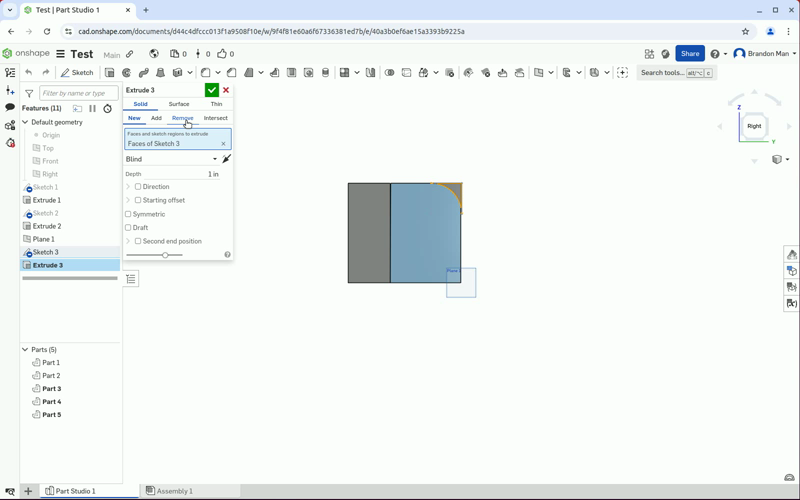
click(186, 120)
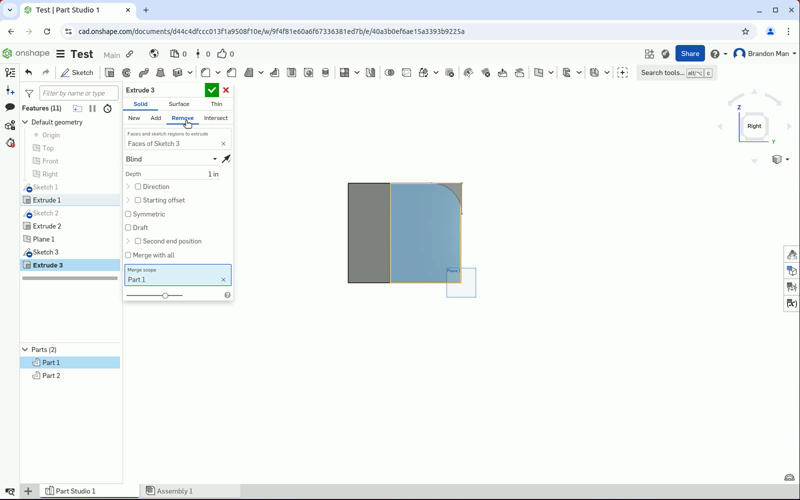
key(tab, 4)
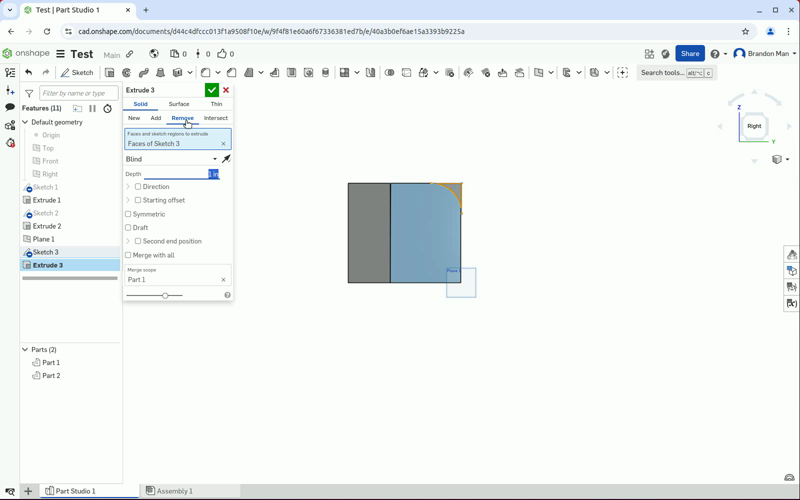
text(0.241)
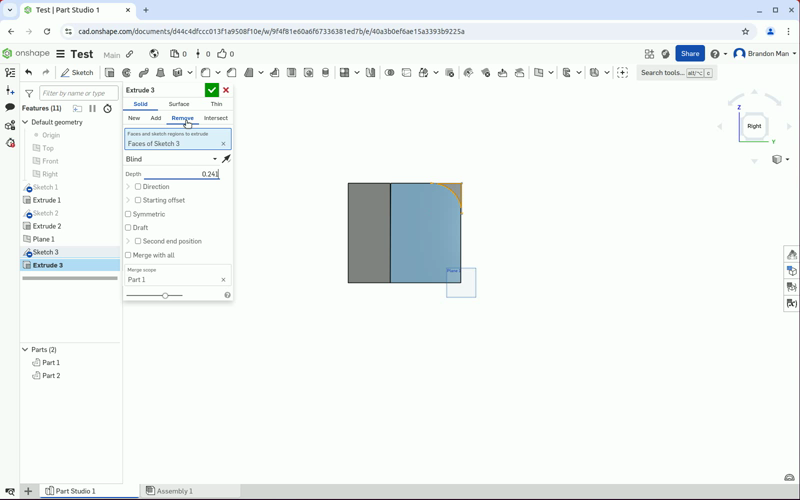
key(tab, 6)
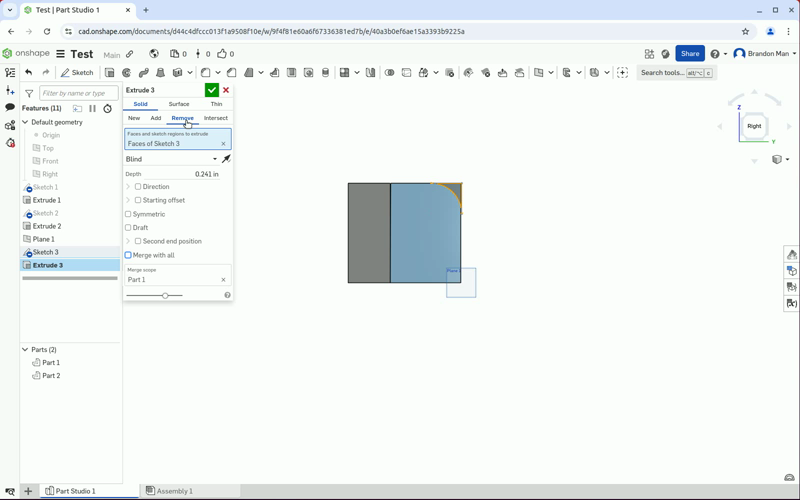
key(space)
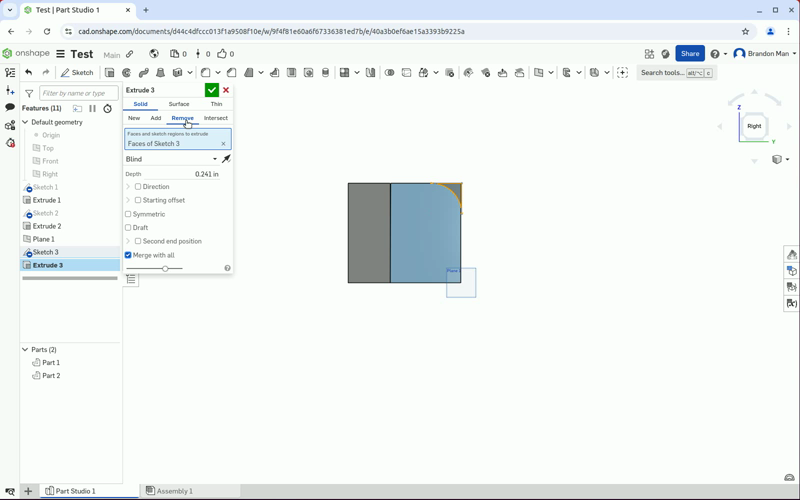
key(enter)
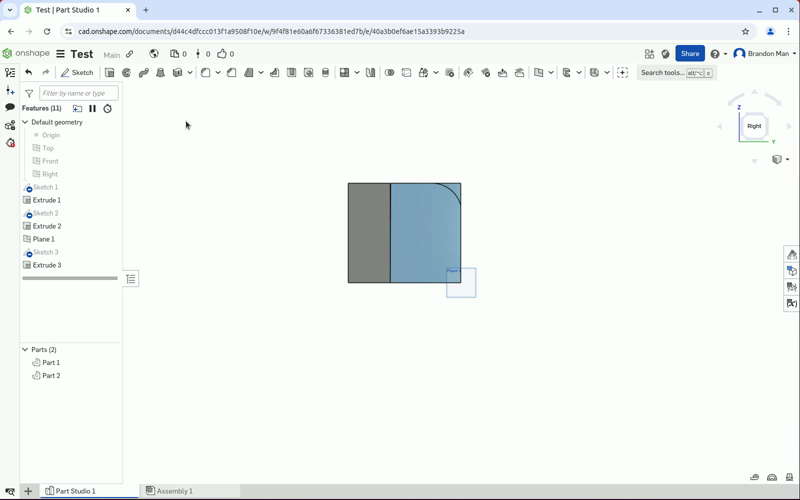
key(shift+h)
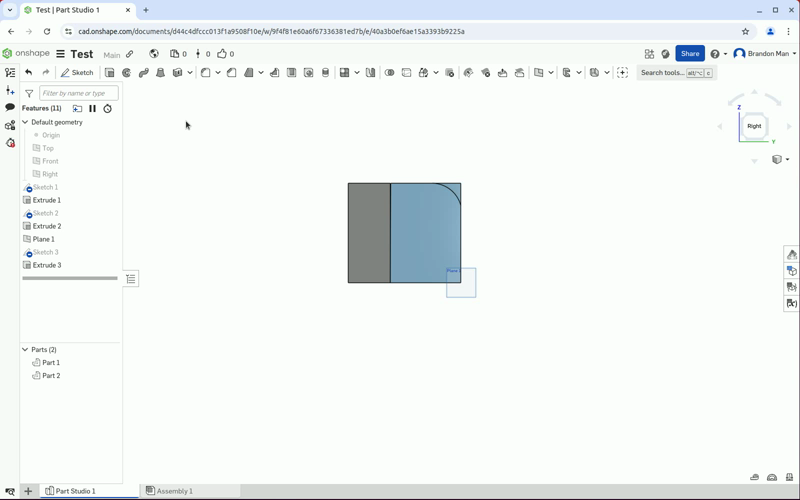
key(shift+h)
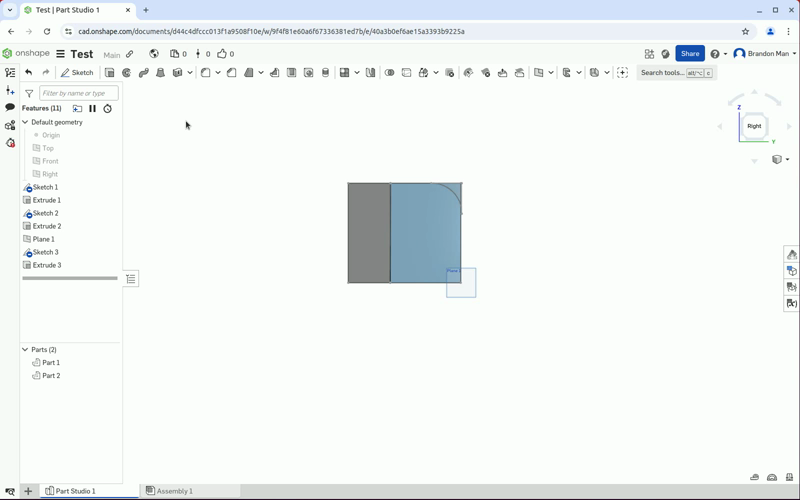
key(shift+7)
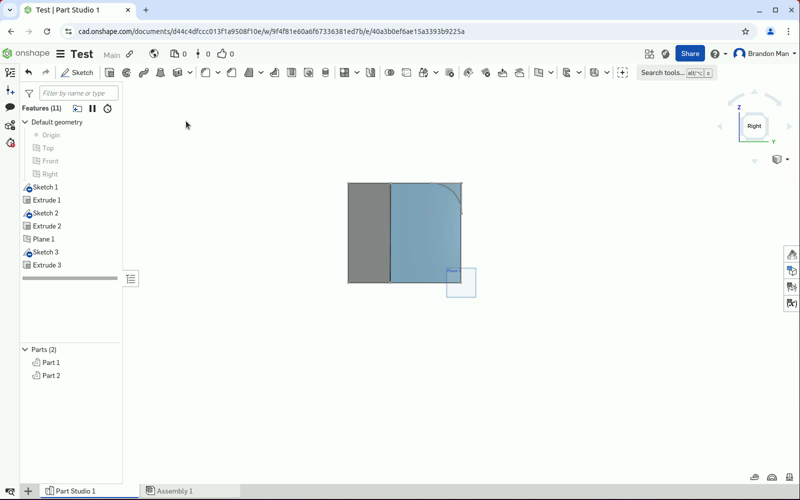
key(right, 2)
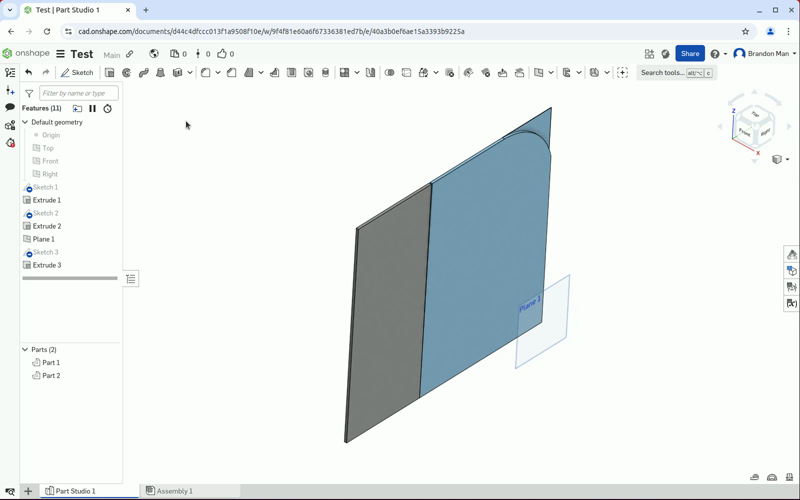
key(down, 2)
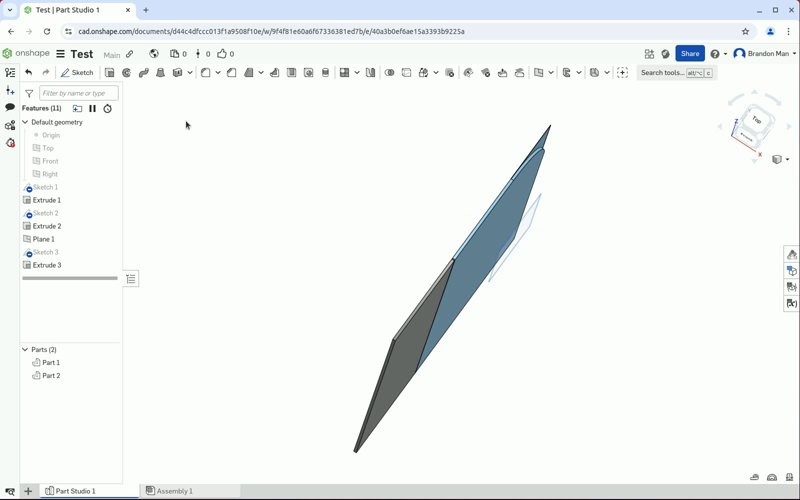
key(up, 2)
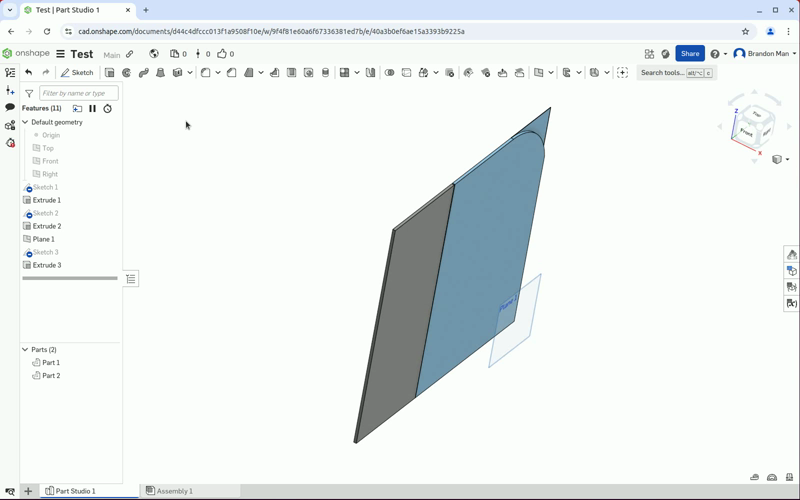
key(left, 2)
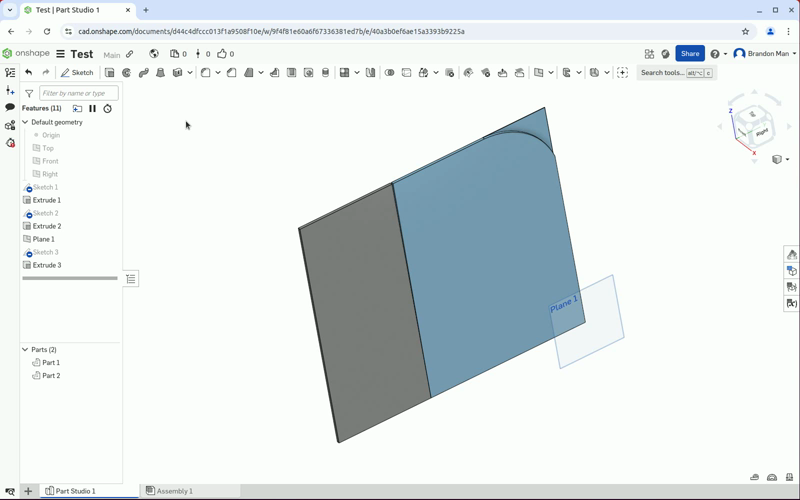
mouse_move(73, 189)
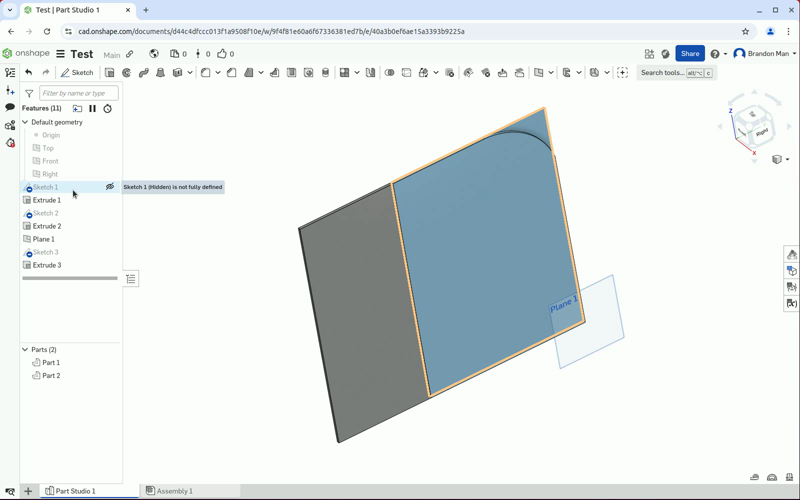
click(73, 189)